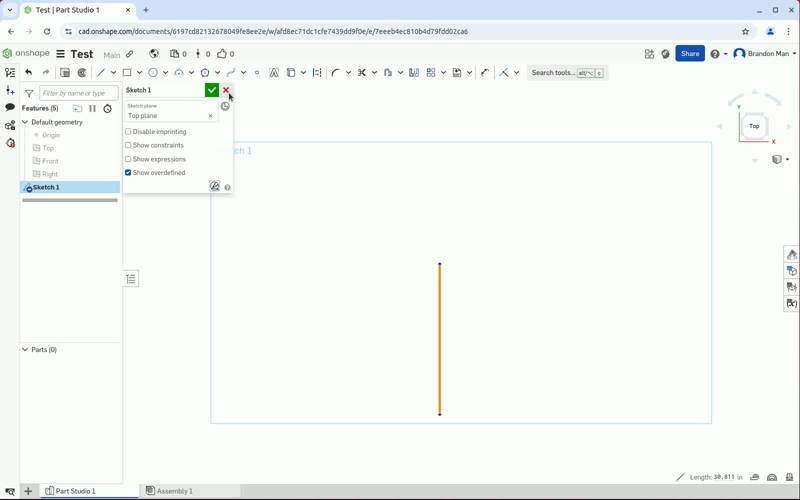
key(shift+h)
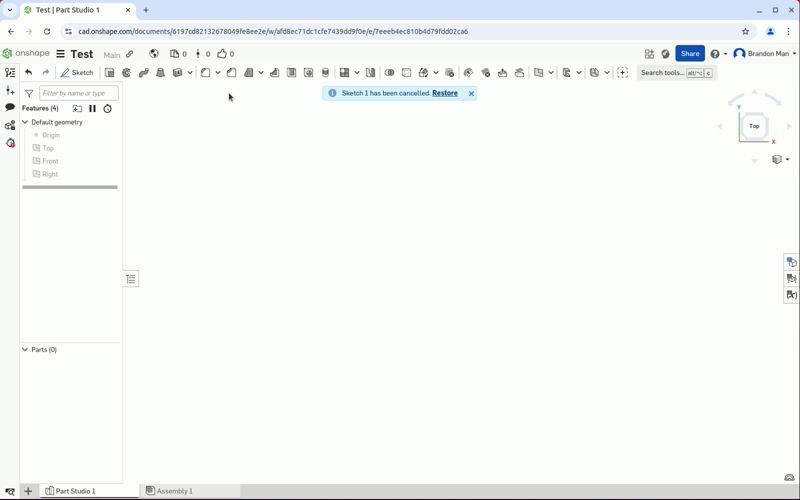
mouse_move(73, 352)
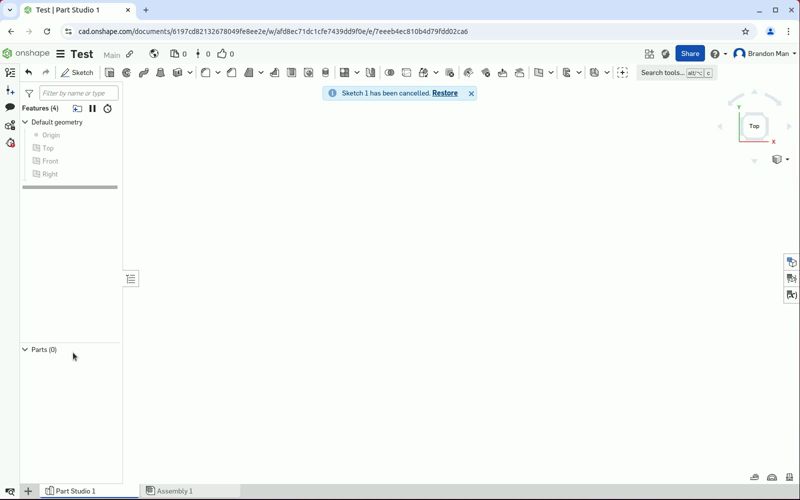
key(y)
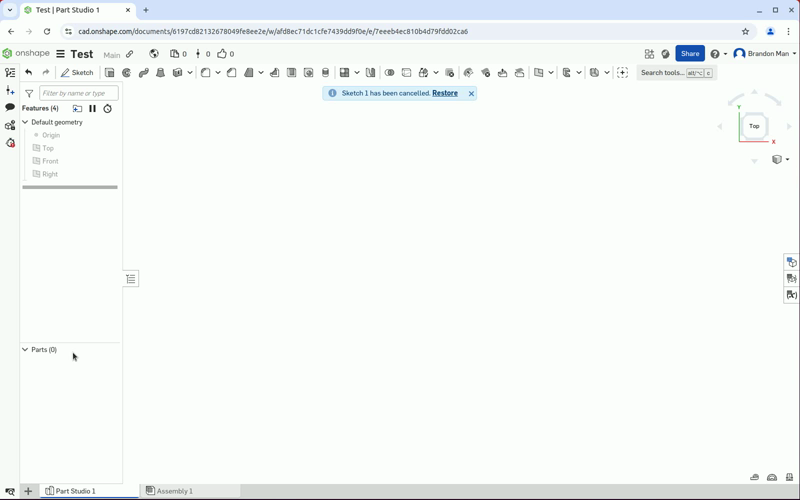
key(shift+p)
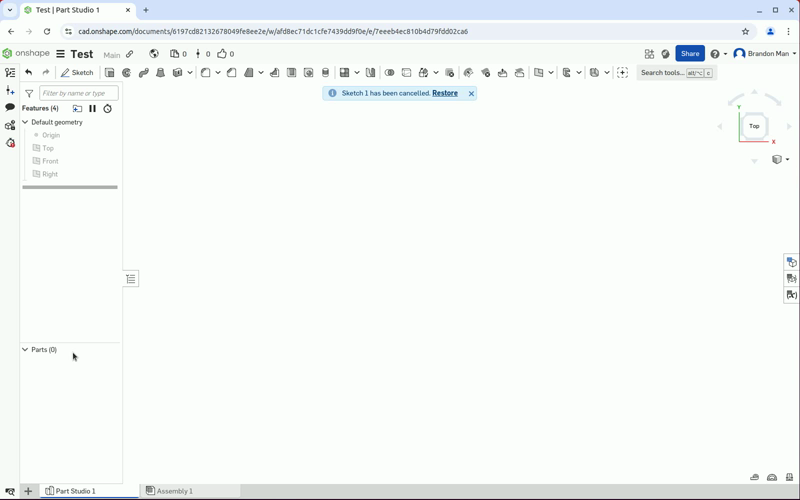
key(space)
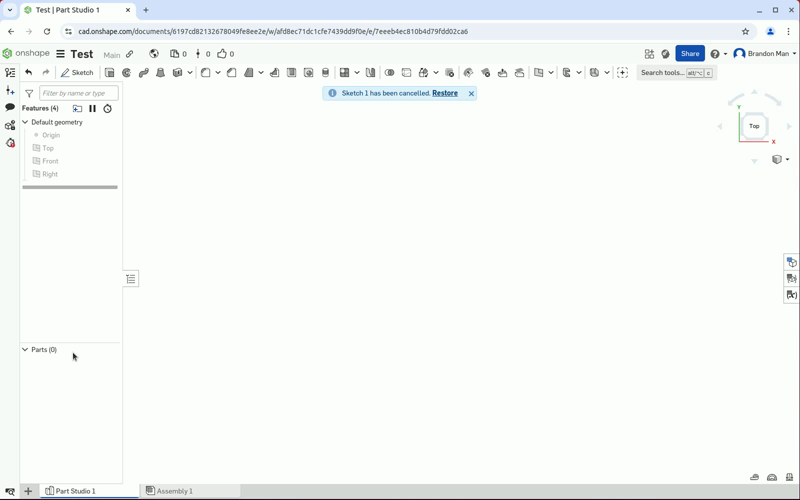
key_down(shift)
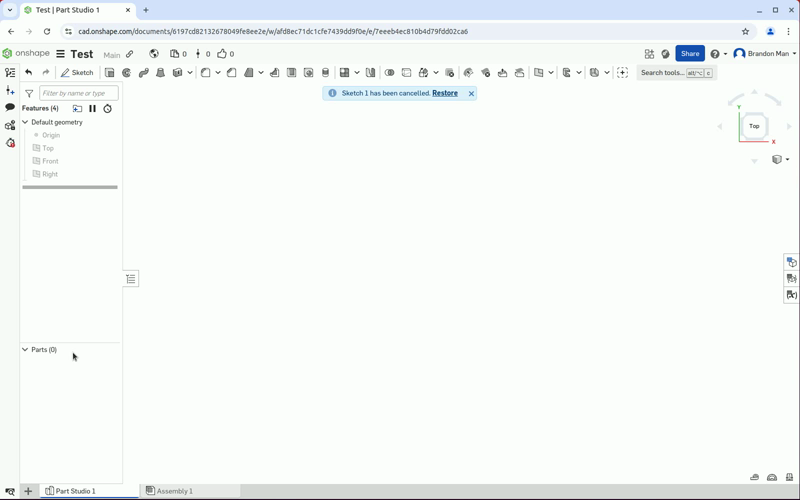
key(up)
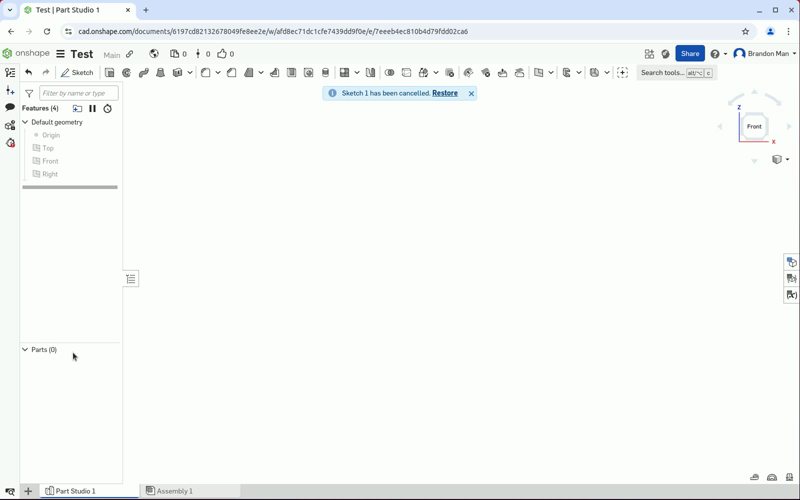
key_up(shift)
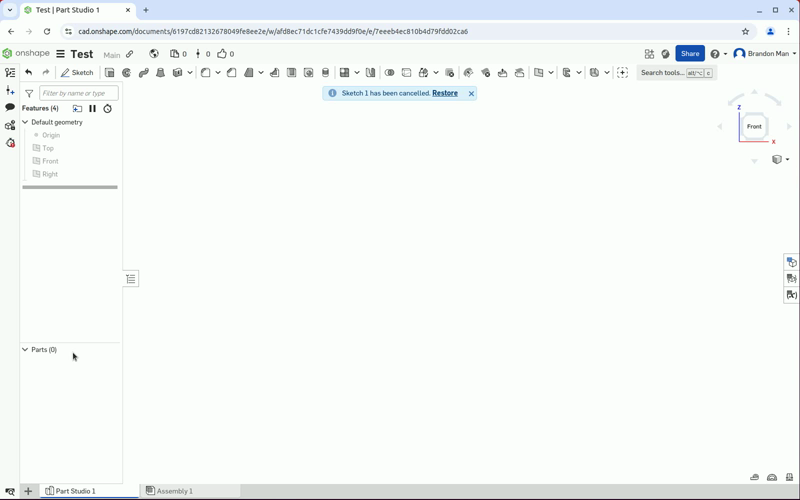
mouse_move(73, 352)
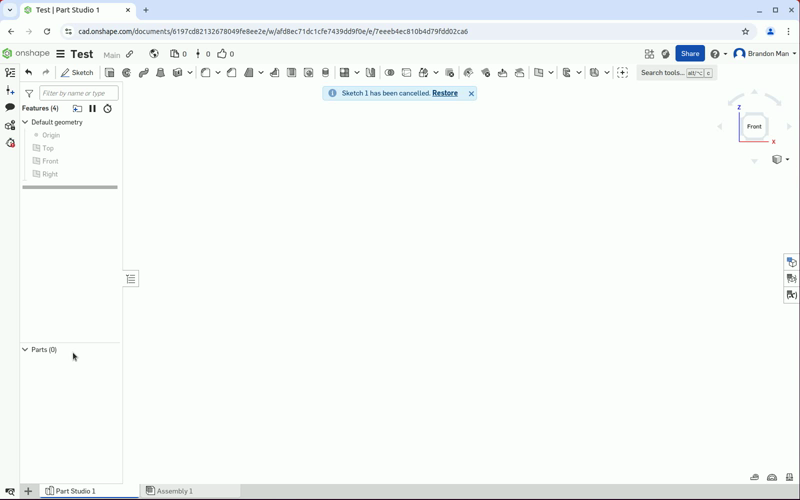
key(shift+y)
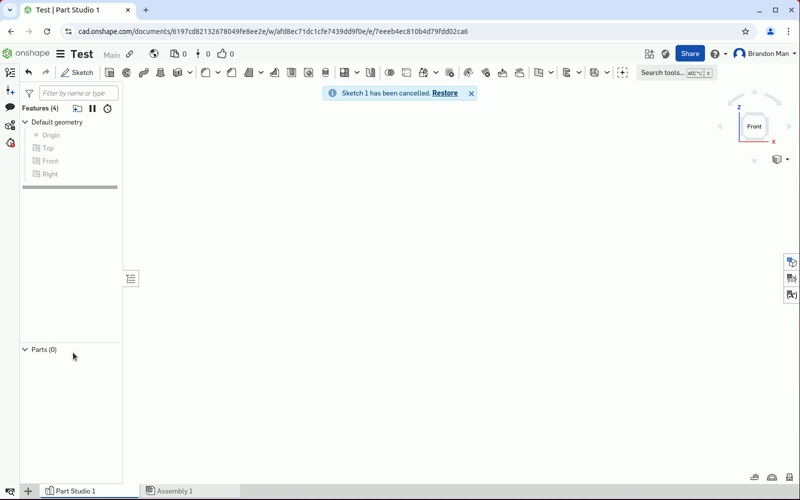
key(shift+s)
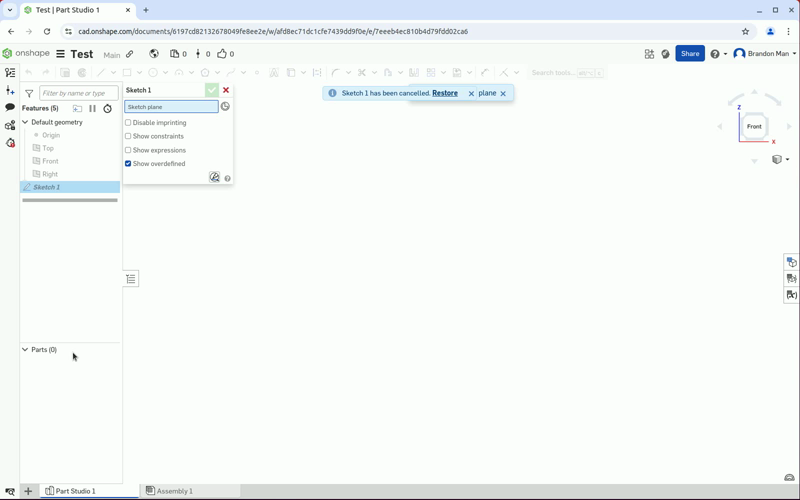
mouse_move(73, 163)
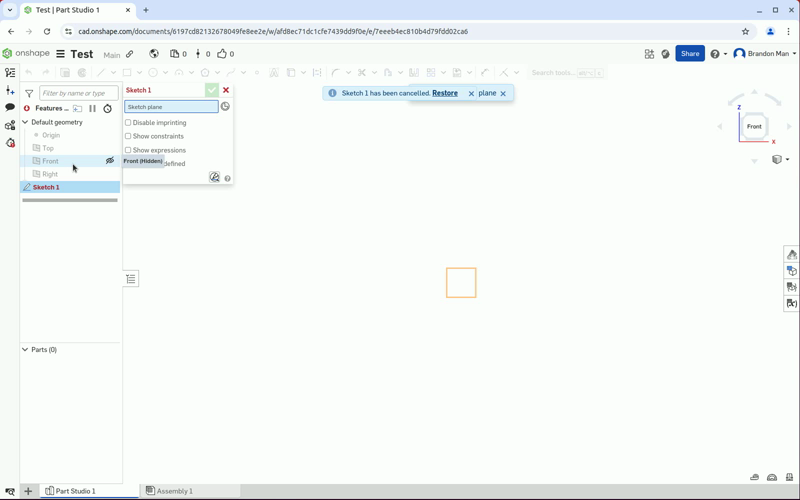
click(73, 163)
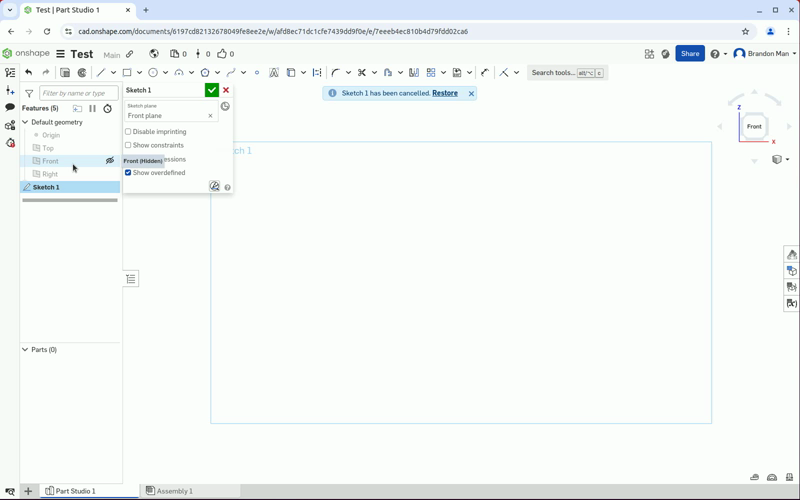
mouse_move(73, 352)
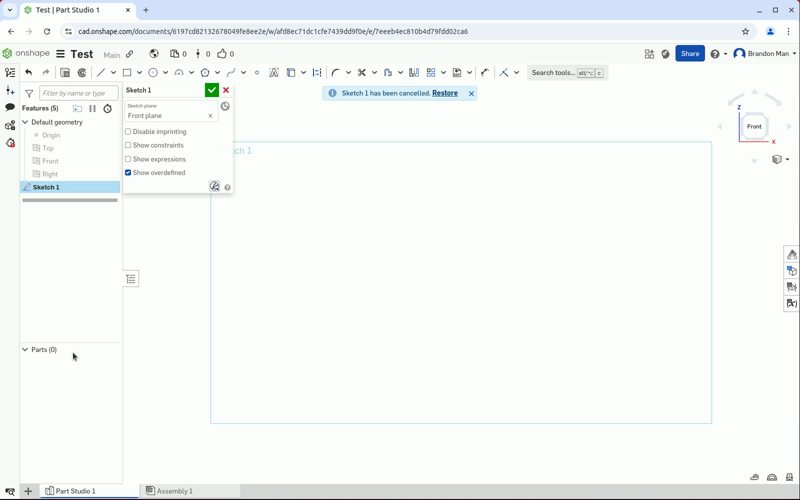
key(y)
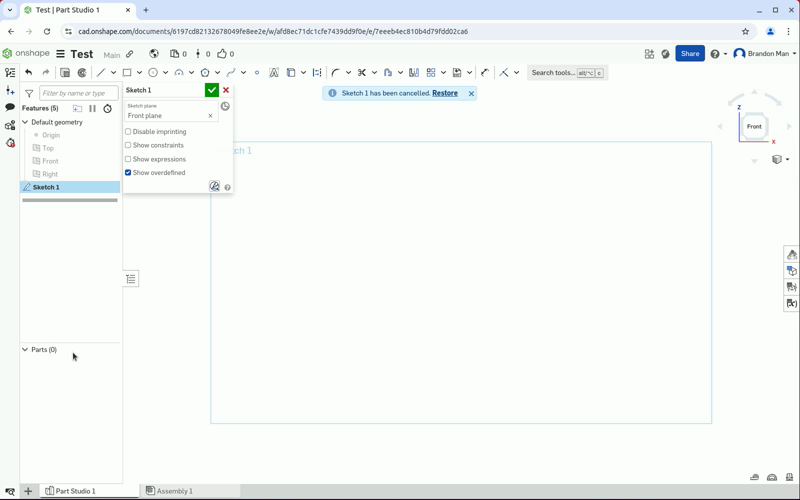
key(l)
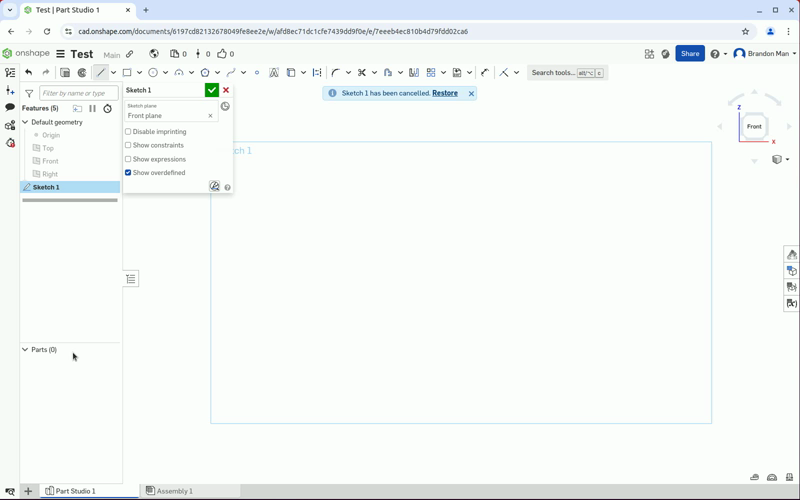
key_down(shift)
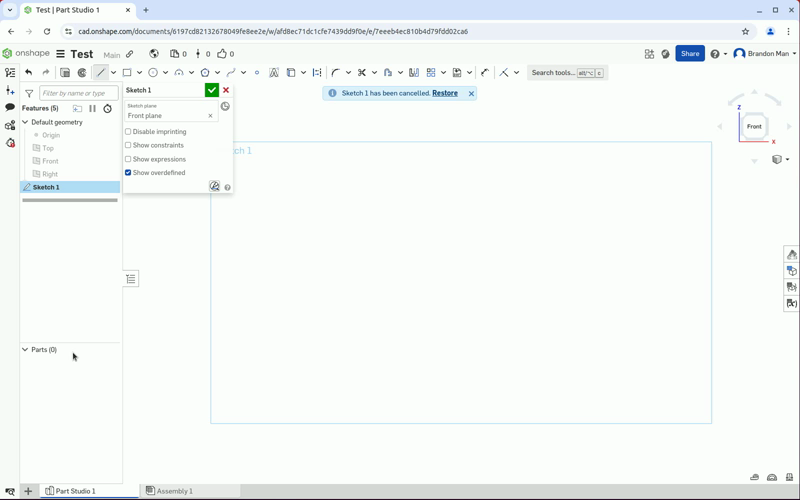
mouse_move(348, 243)
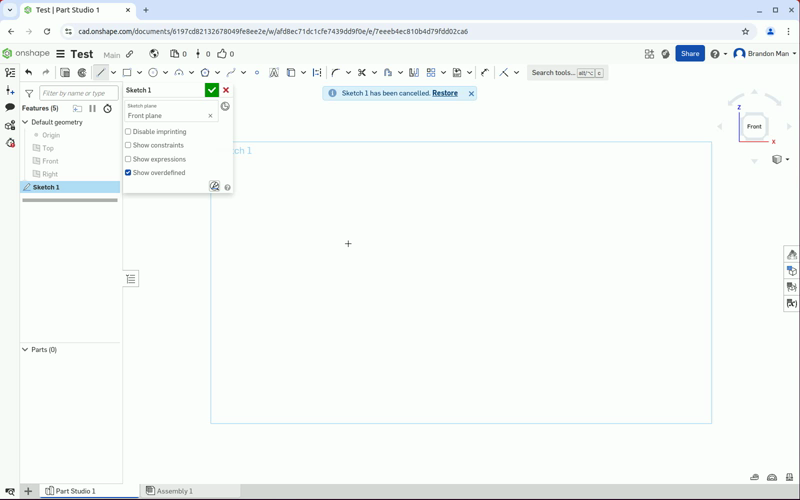
click(348, 243)
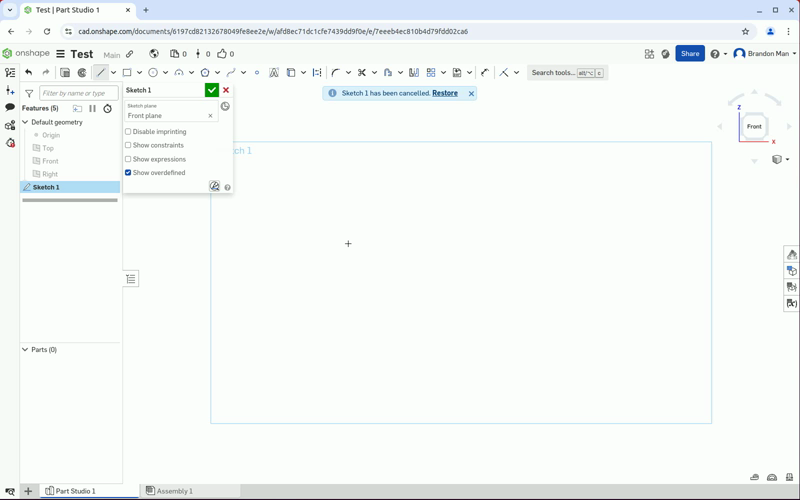
key_up(shift)
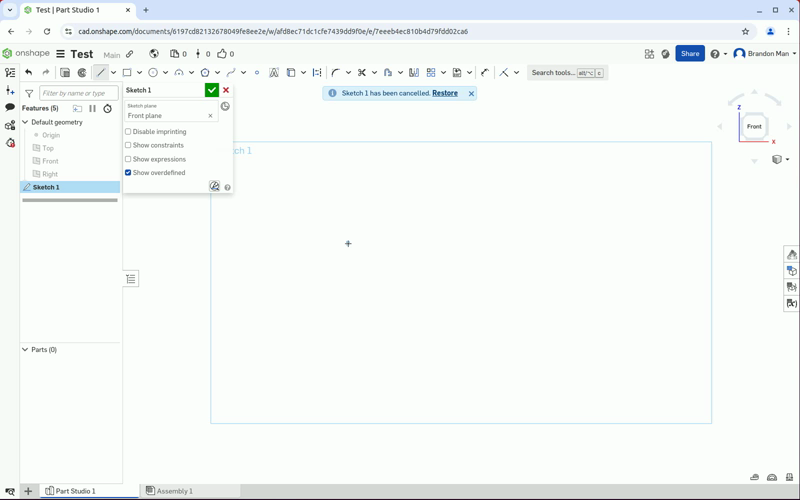
key_down(shift)
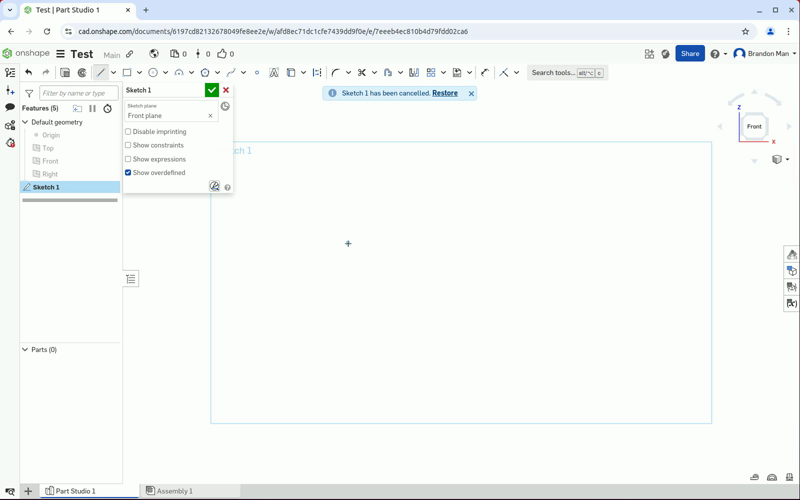
mouse_move(378, 243)
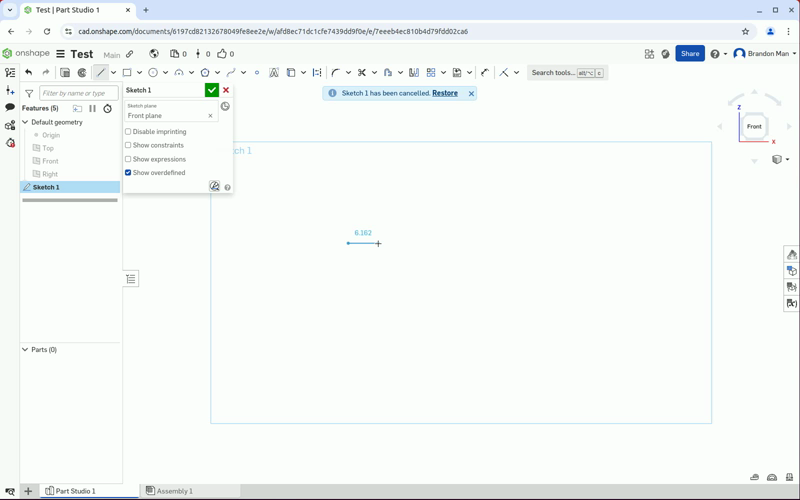
mouse_move(404, 243)
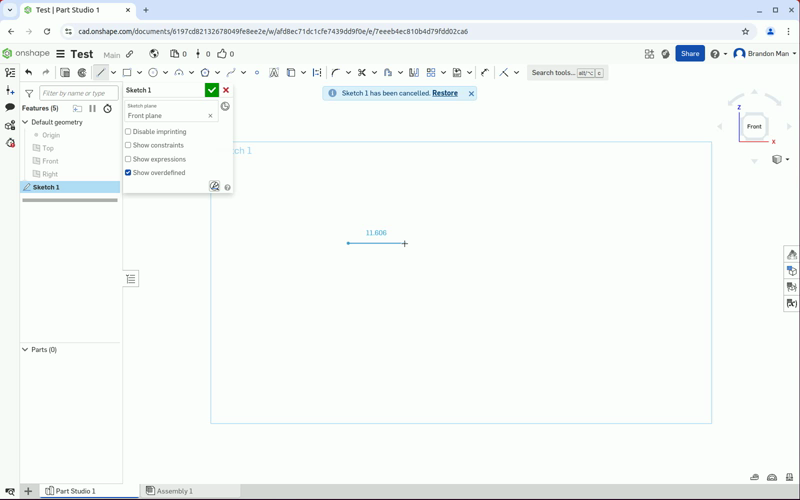
click(404, 243)
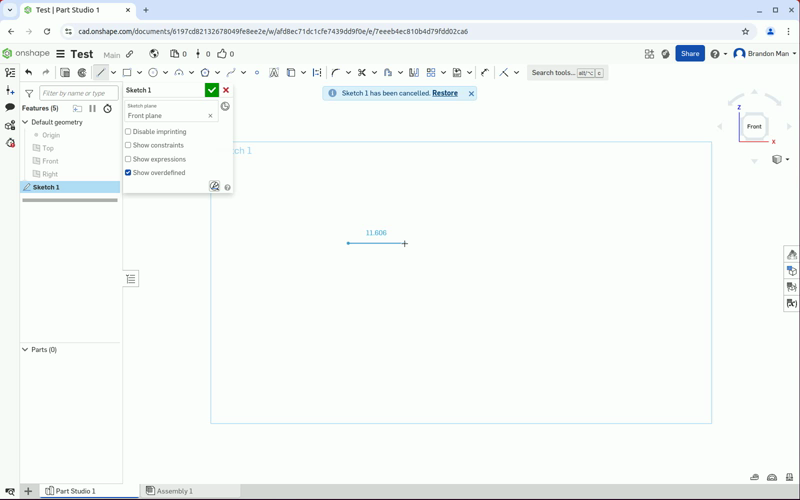
key_up(shift)
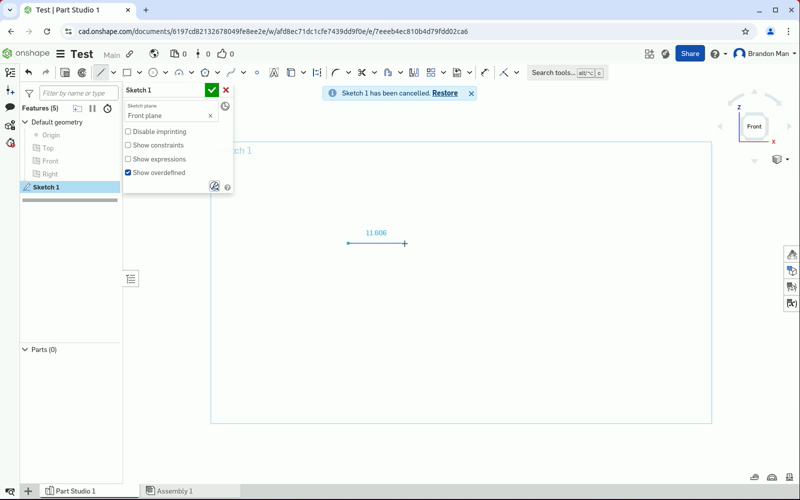
key_down(shift)
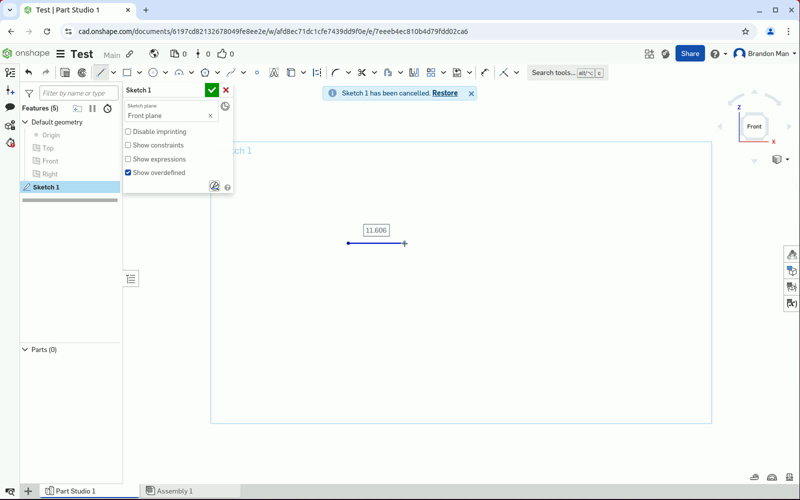
mouse_move(434, 243)
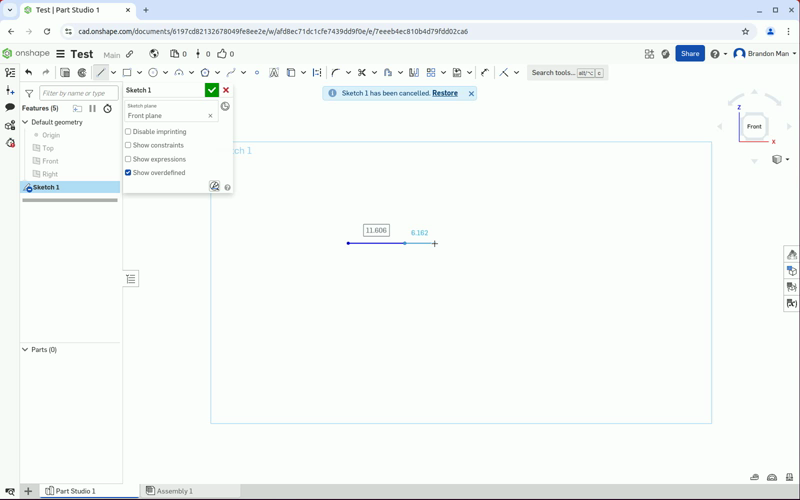
mouse_move(404, 214)
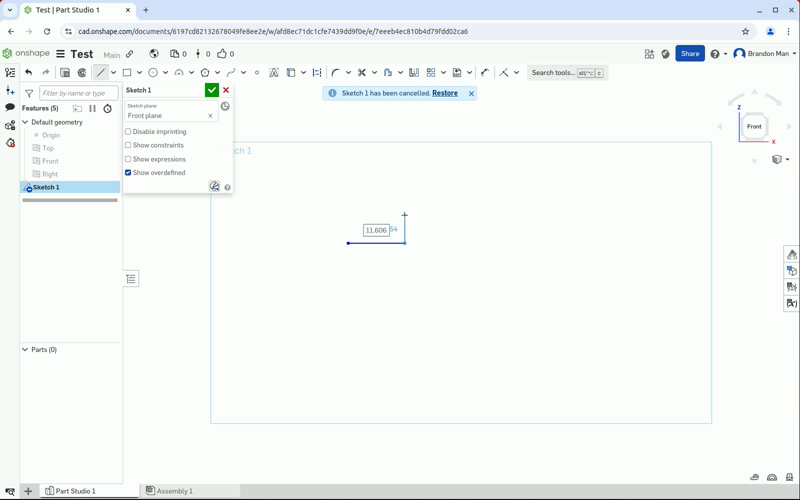
click(404, 214)
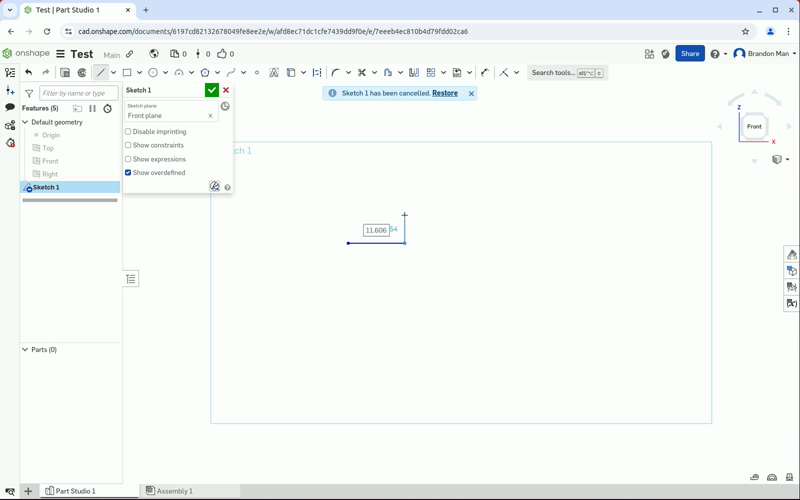
key_up(shift)
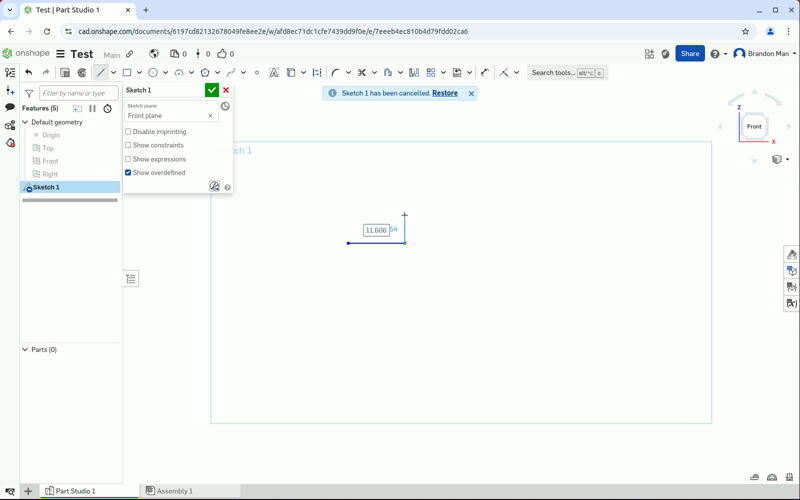
key_down(shift)
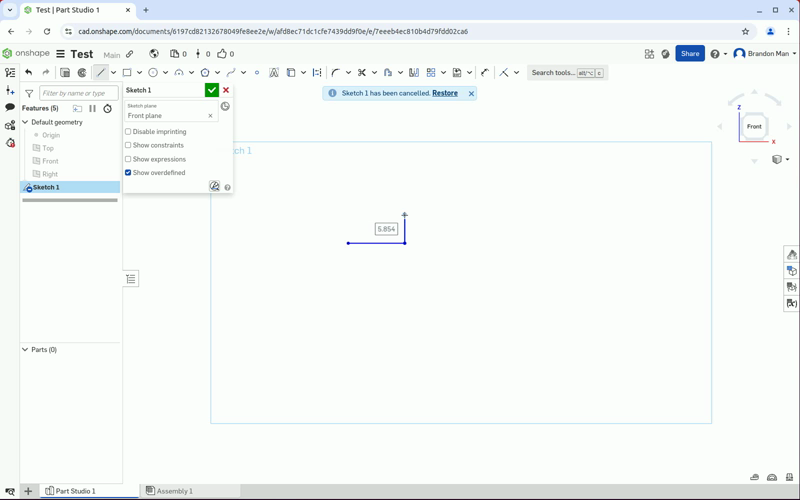
mouse_move(434, 214)
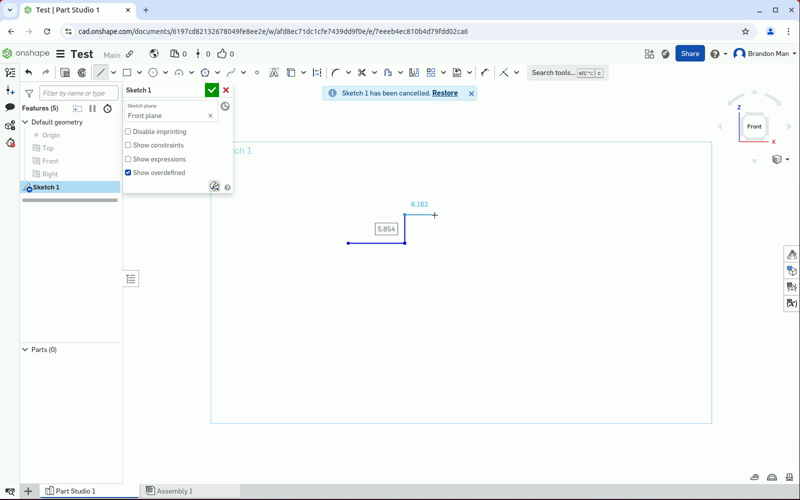
mouse_move(460, 214)
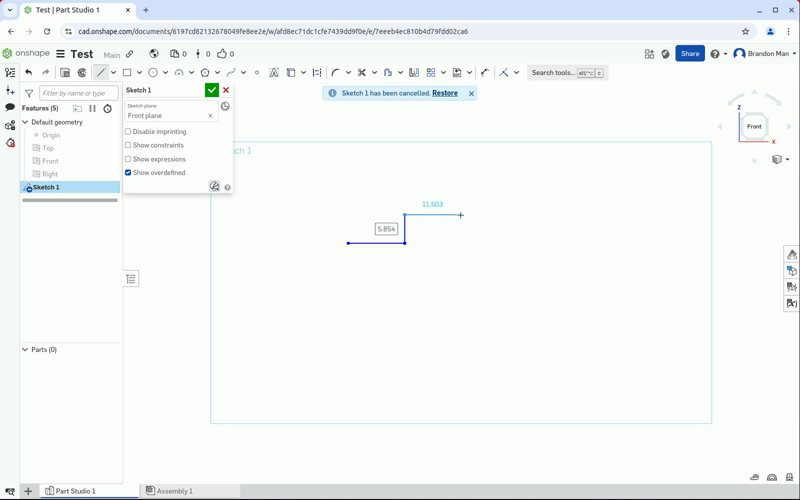
click(460, 214)
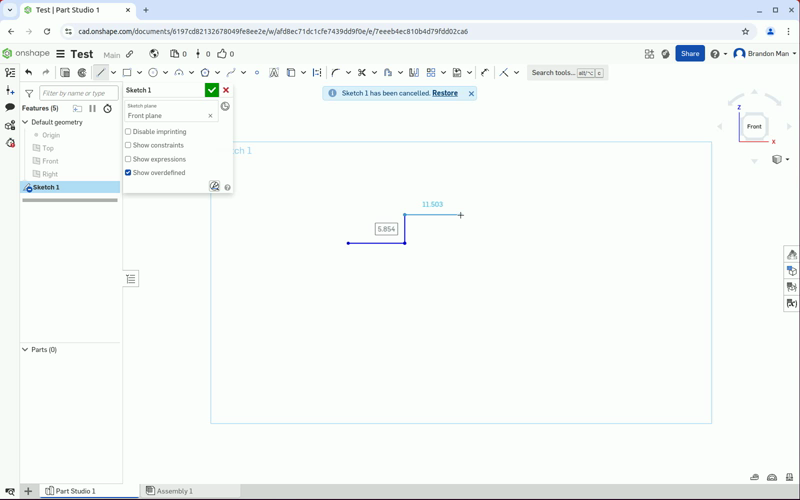
key_up(shift)
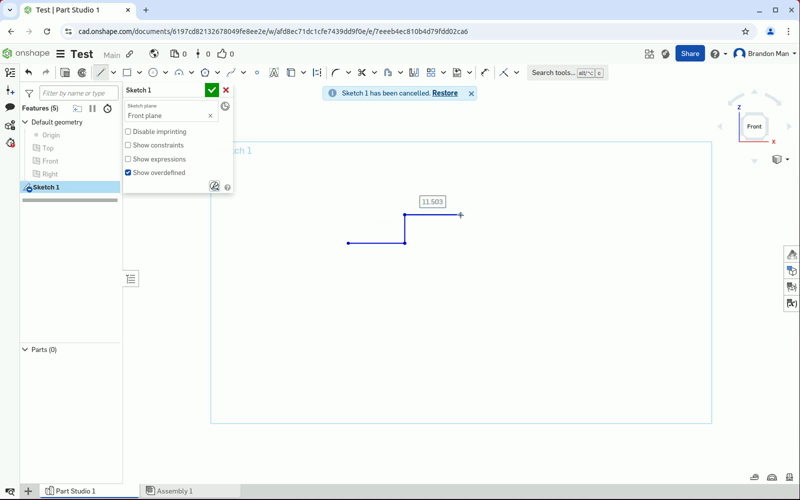
key_down(shift)
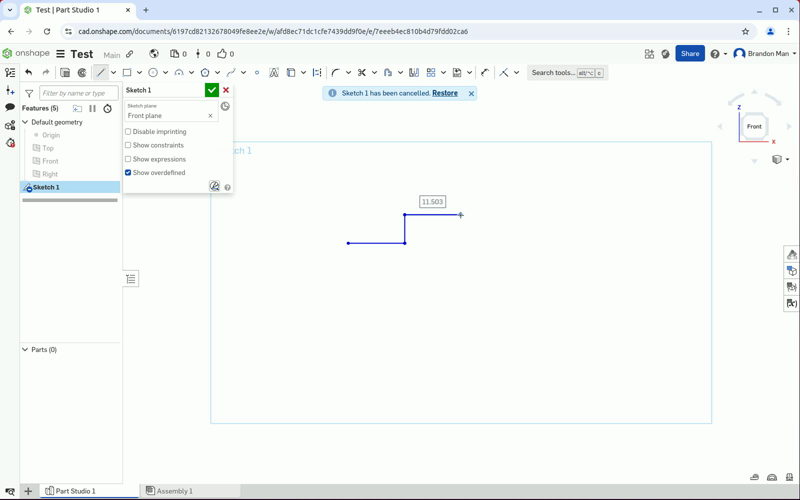
mouse_move(490, 214)
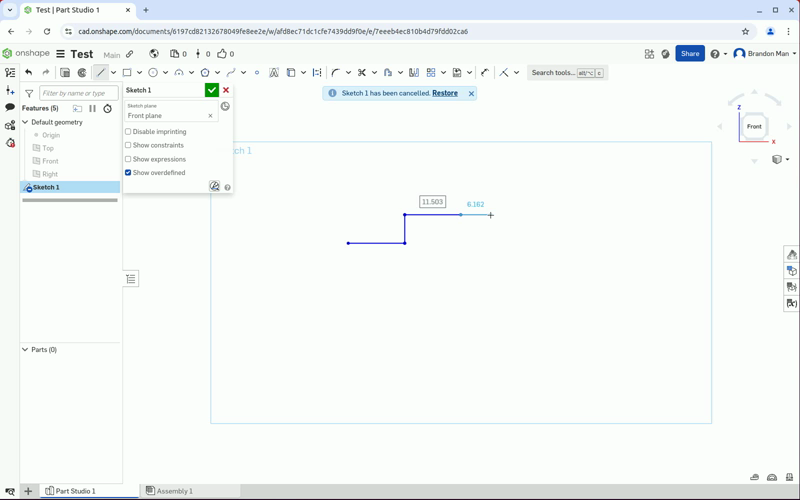
mouse_move(460, 186)
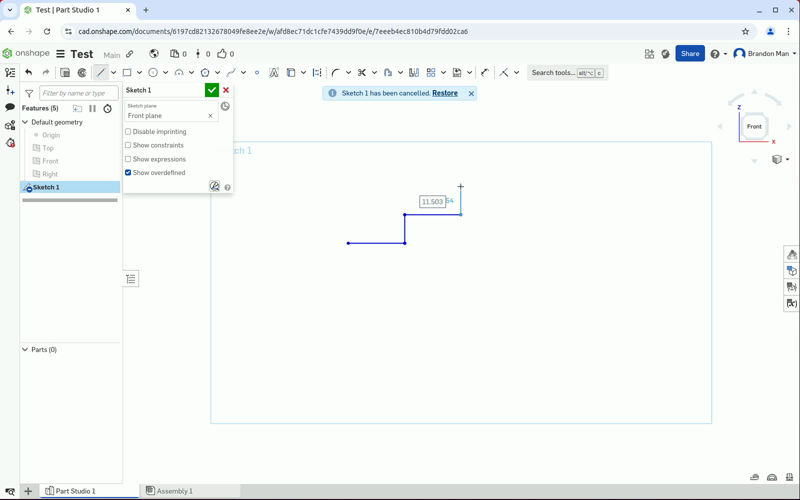
click(460, 186)
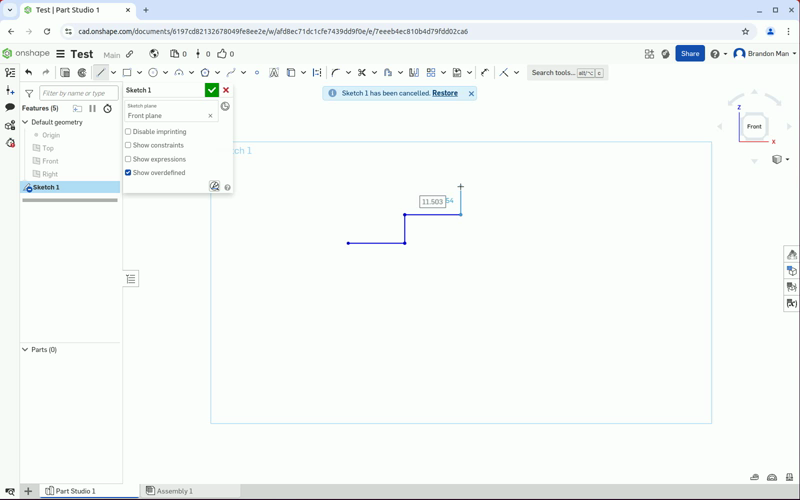
key_up(shift)
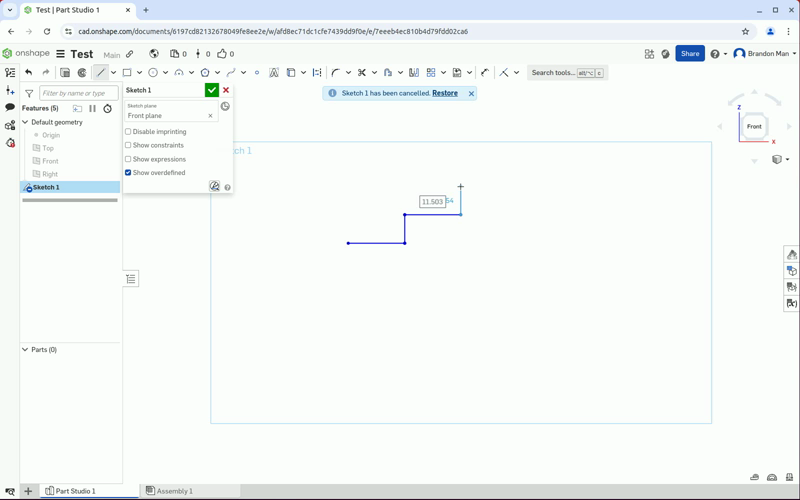
key_down(shift)
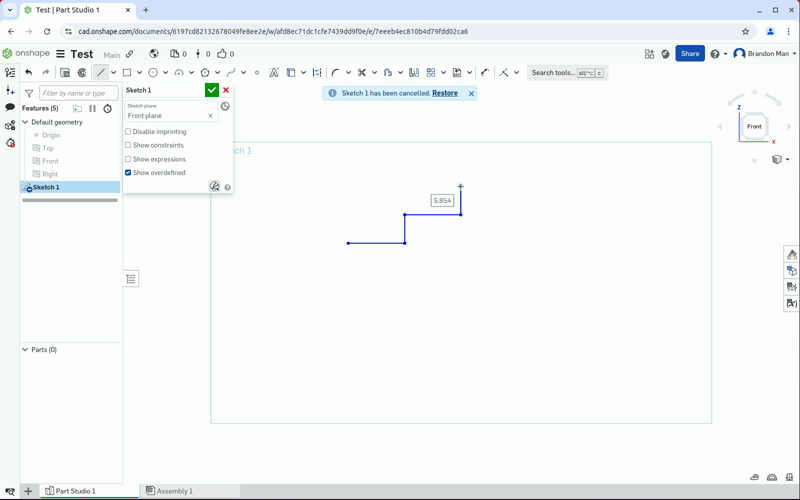
mouse_move(348, 186)
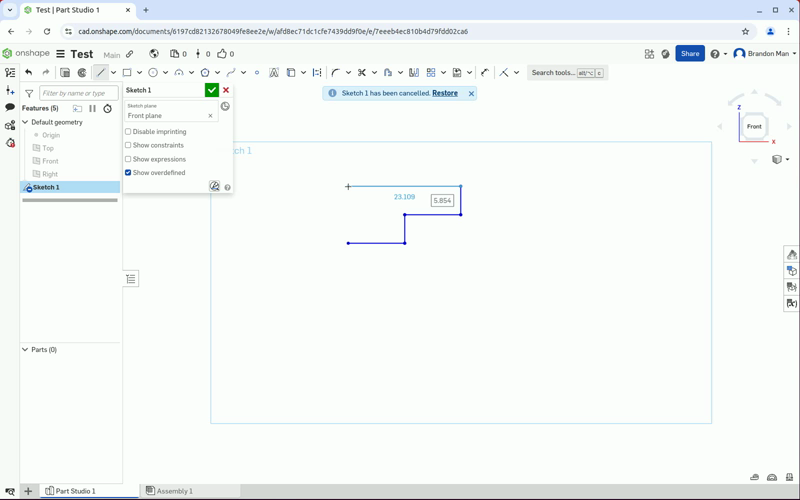
click(348, 186)
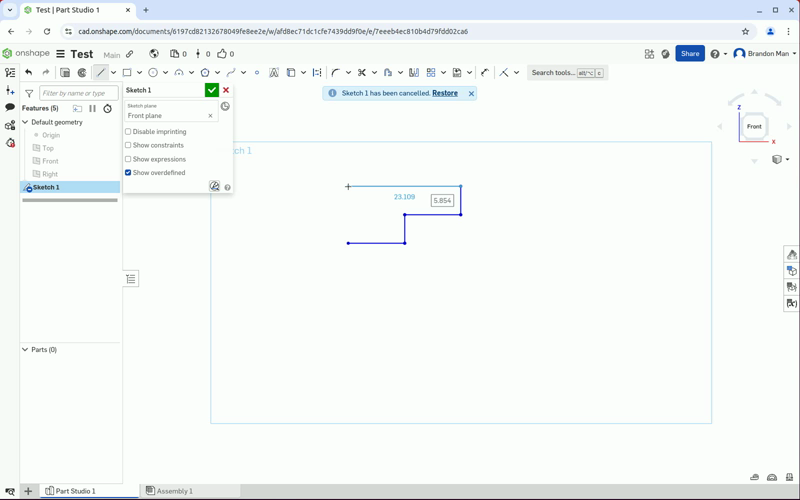
key_up(shift)
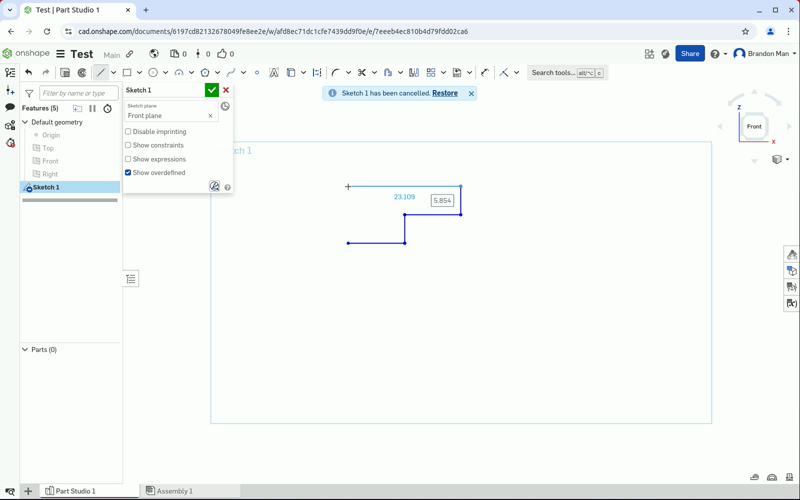
mouse_move(378, 186)
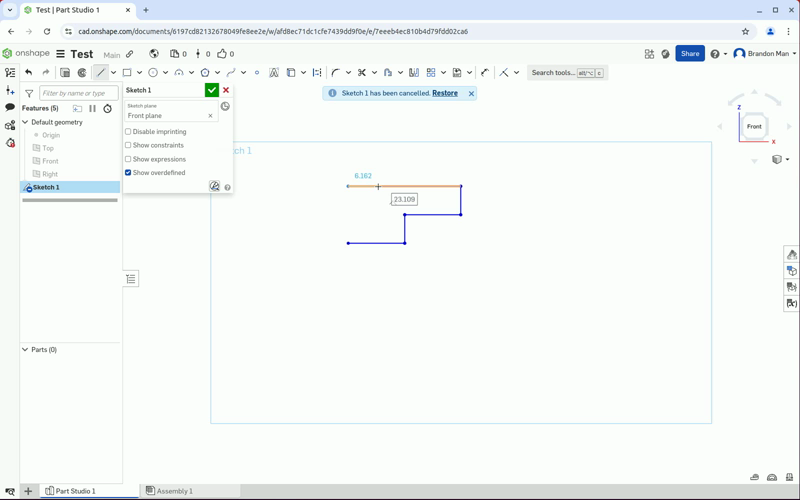
key_down(shift)
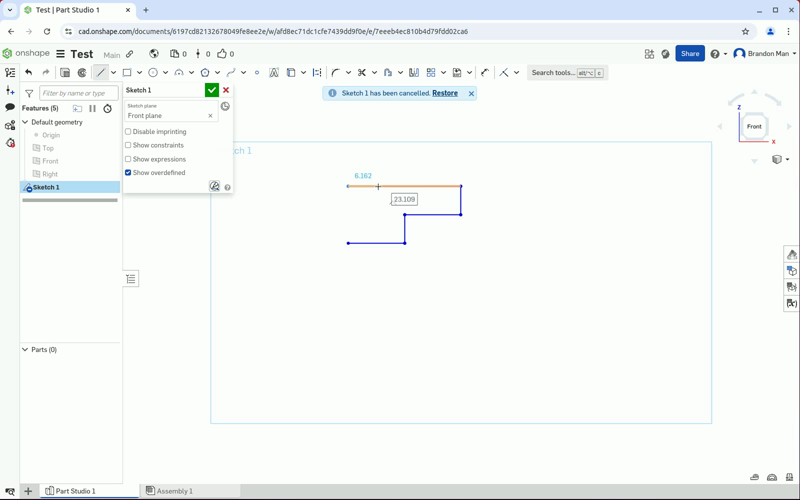
mouse_move(348, 243)
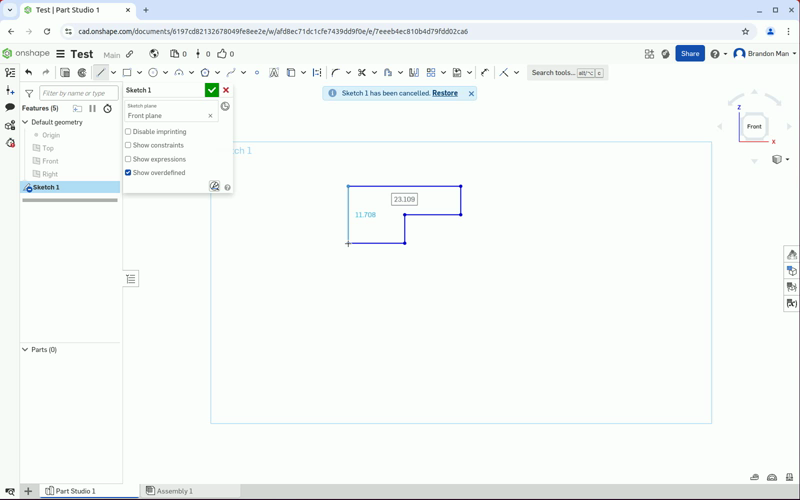
key_up(shift)
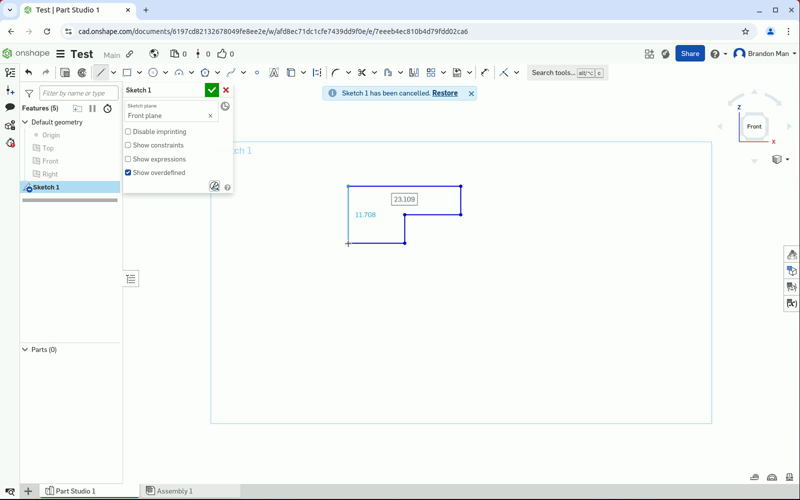
click(348, 243)
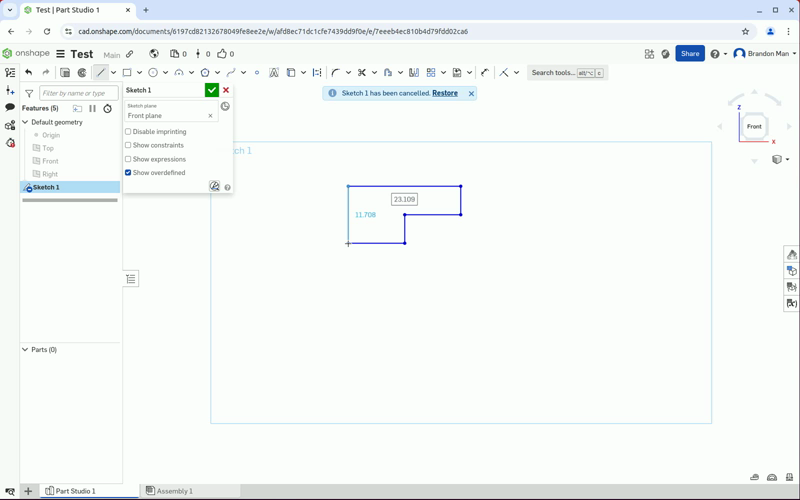
key(esc)
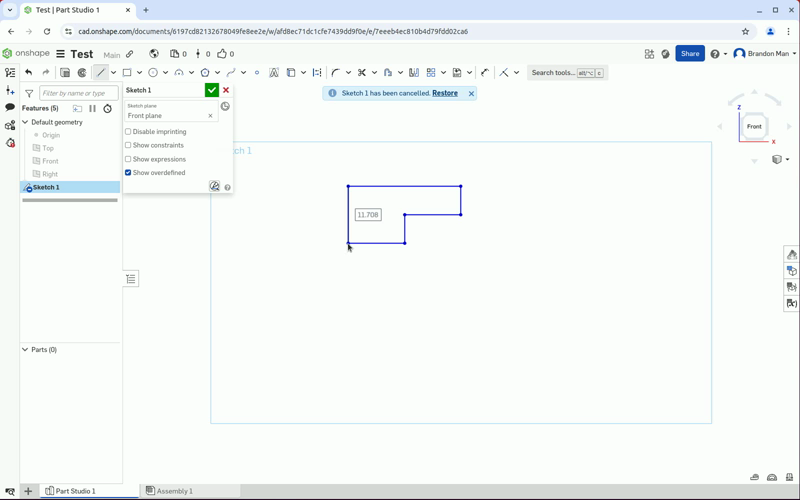
mouse_move(386, 238)
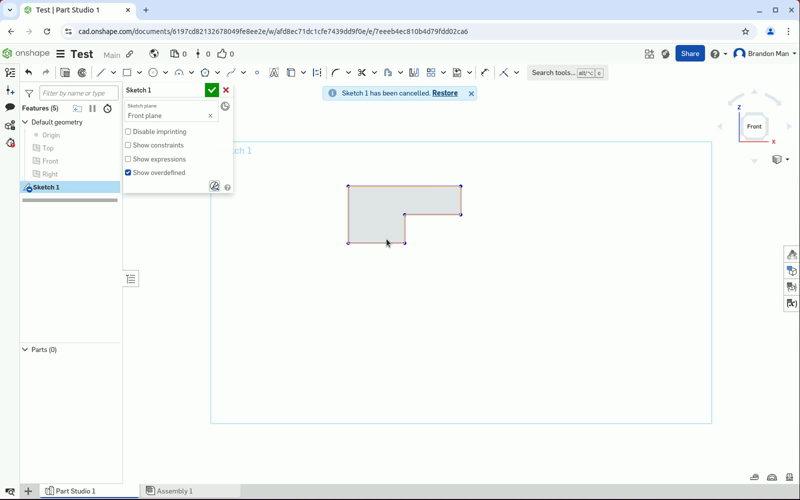
click(386, 238)
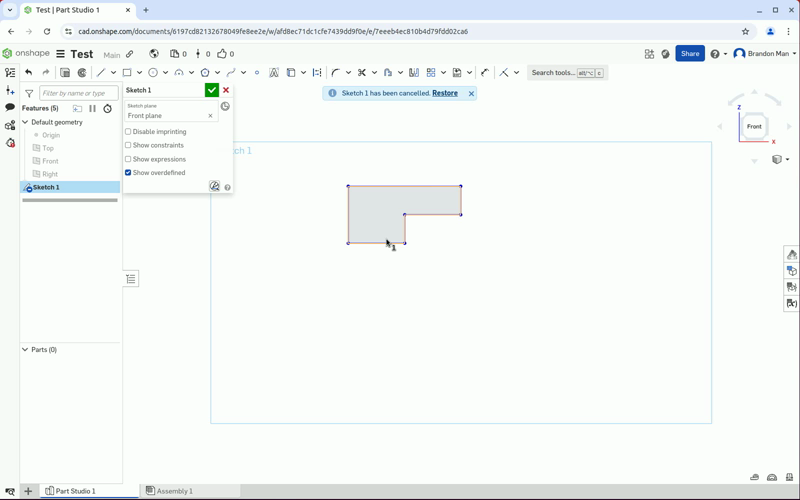
mouse_move(73, 352)
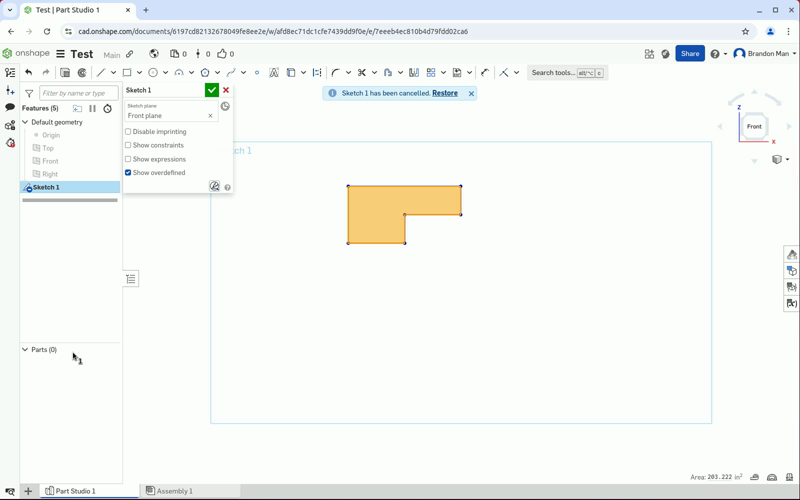
key(shift+y)
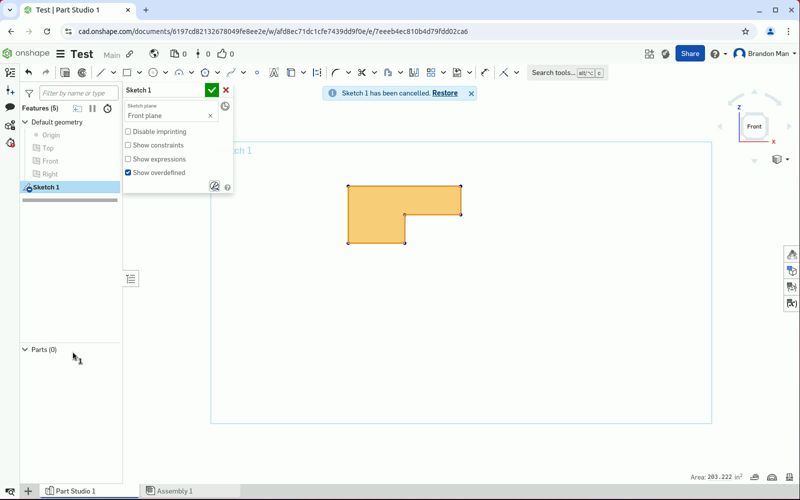
key(shift+e)
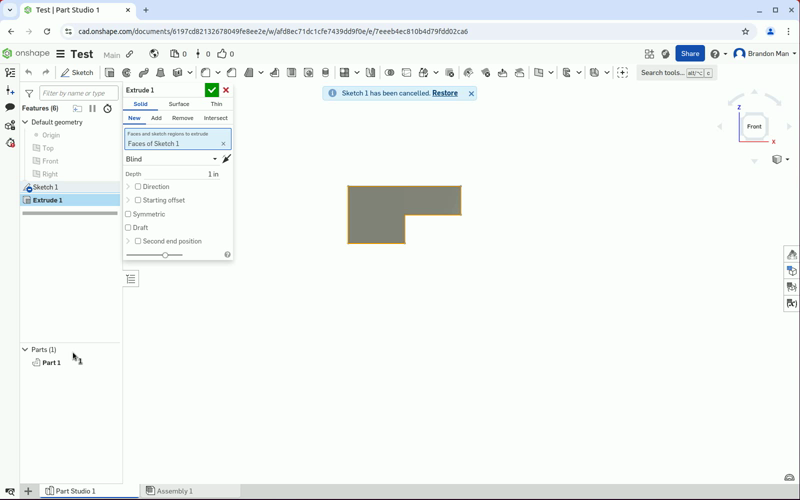
mouse_move(143, 106)
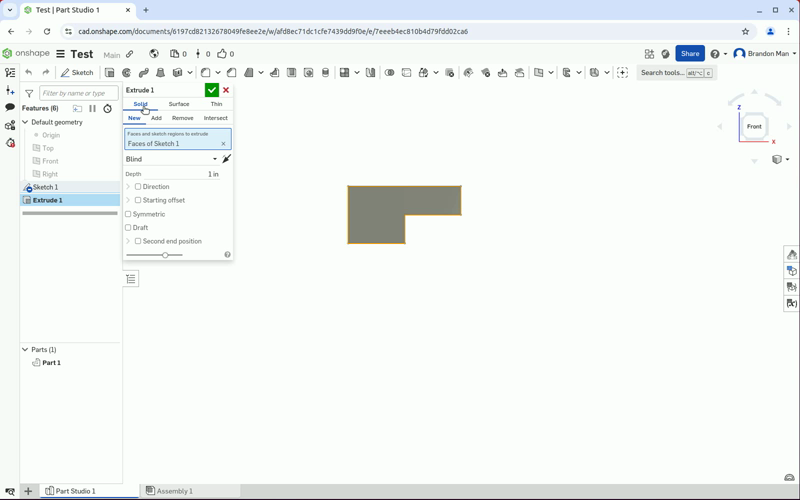
click(143, 106)
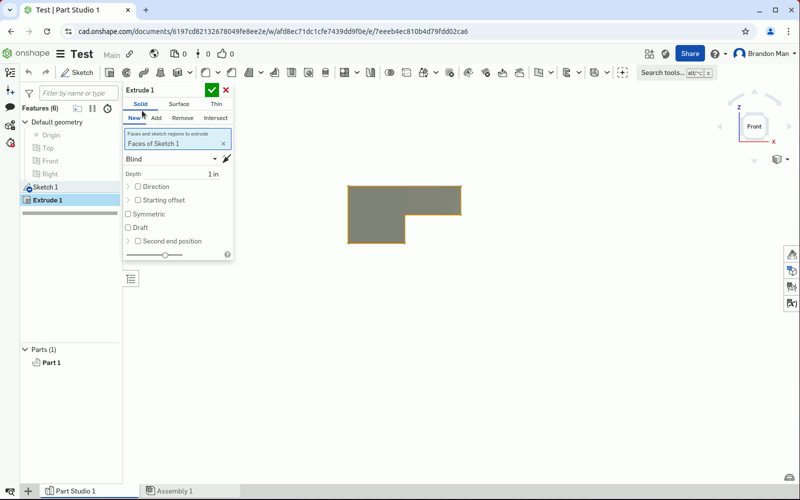
mouse_move(137, 120)
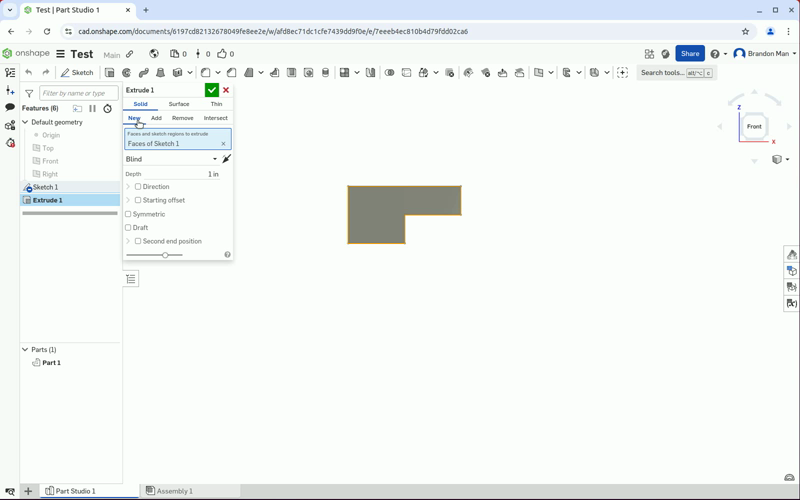
click(137, 120)
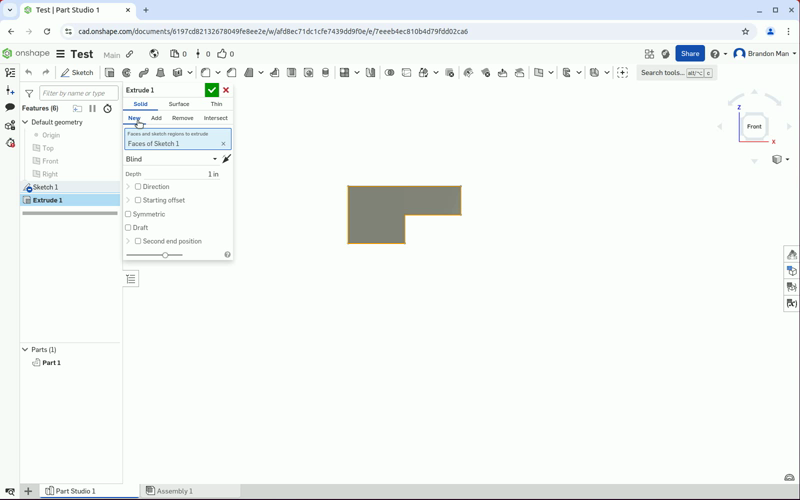
key(tab, 4)
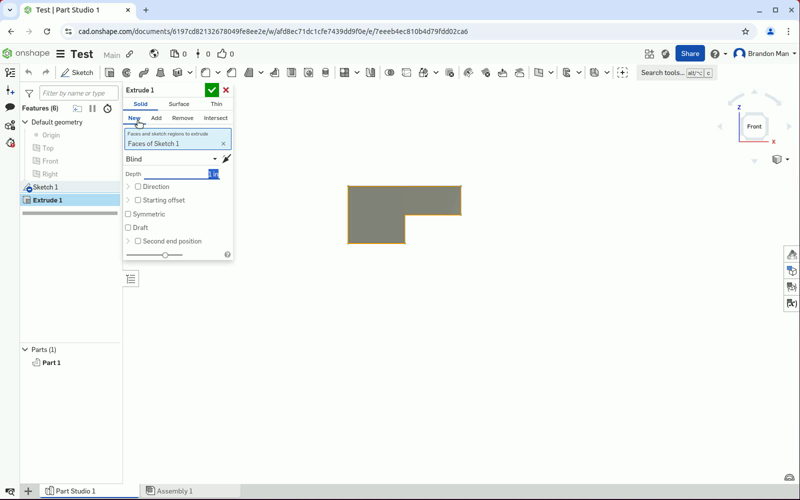
text(17.331)
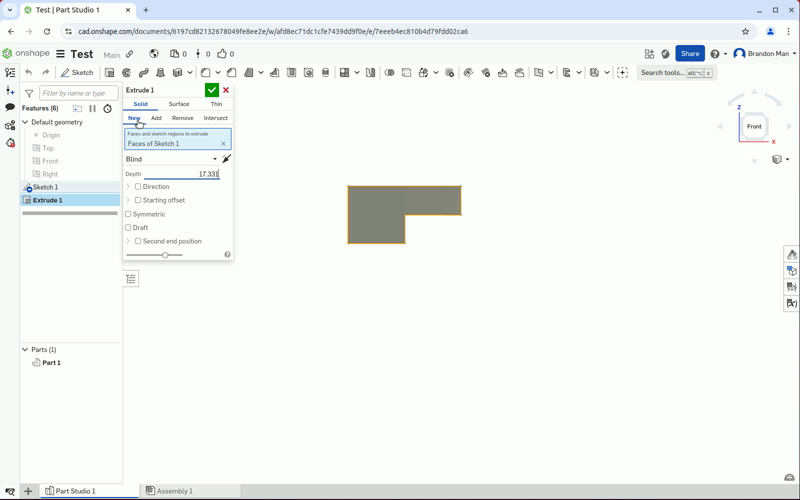
key(enter)
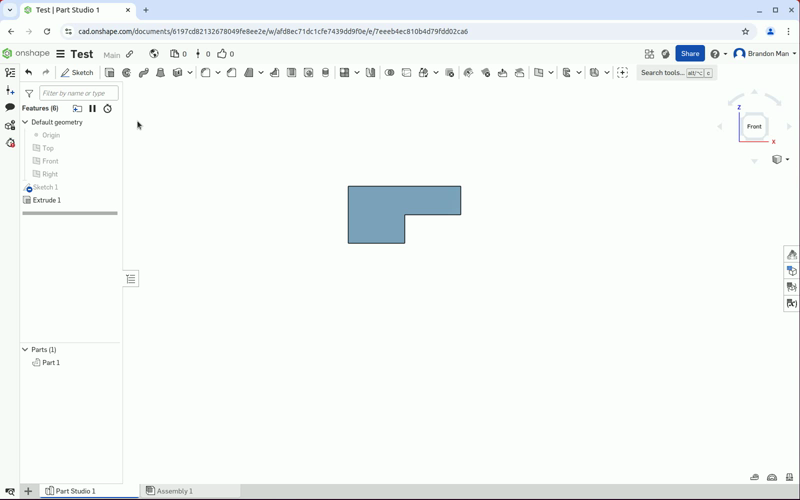
key(shift+h)
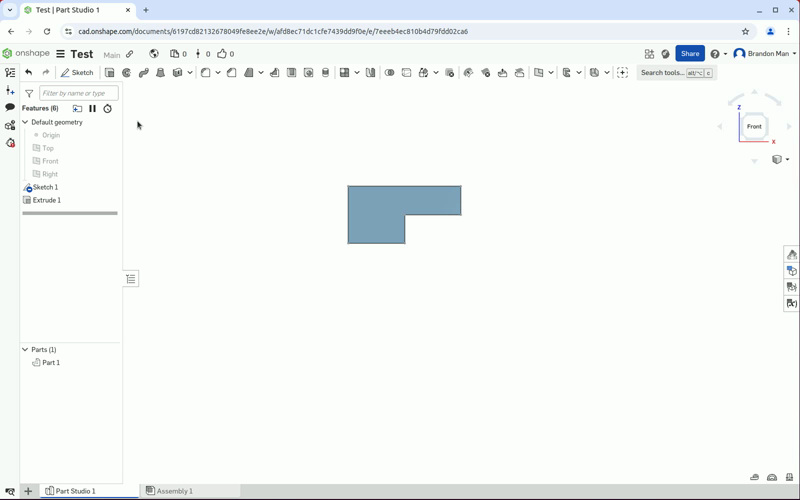
key(shift+h)
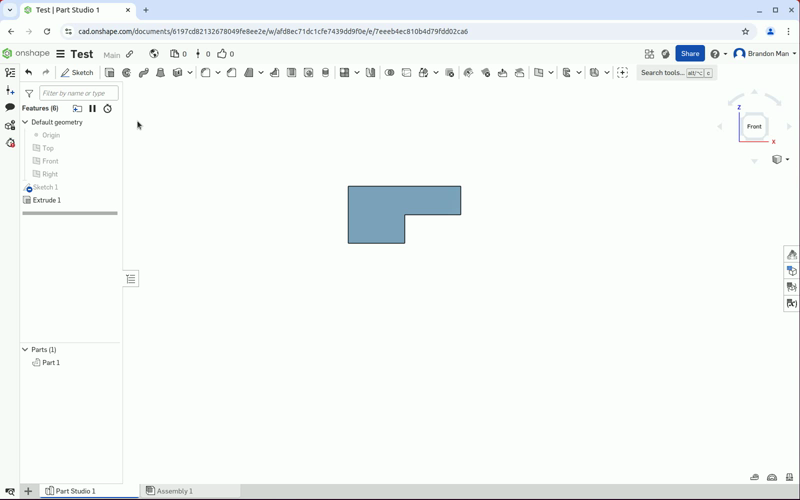
mouse_move(73, 189)
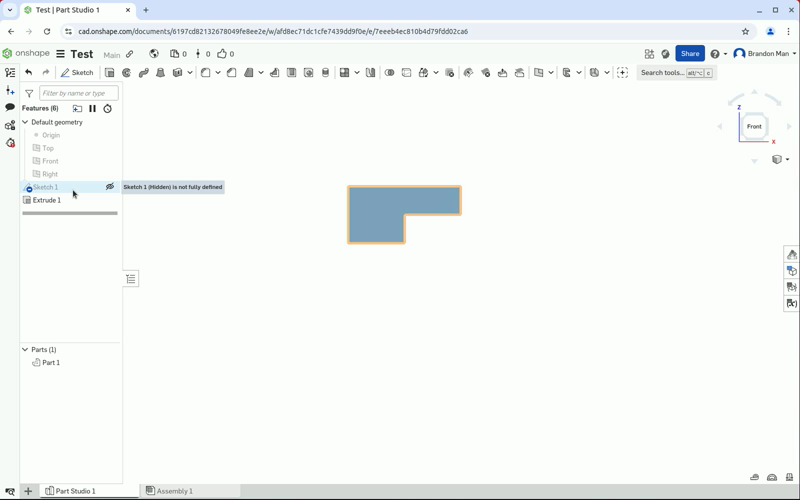
click(73, 189)
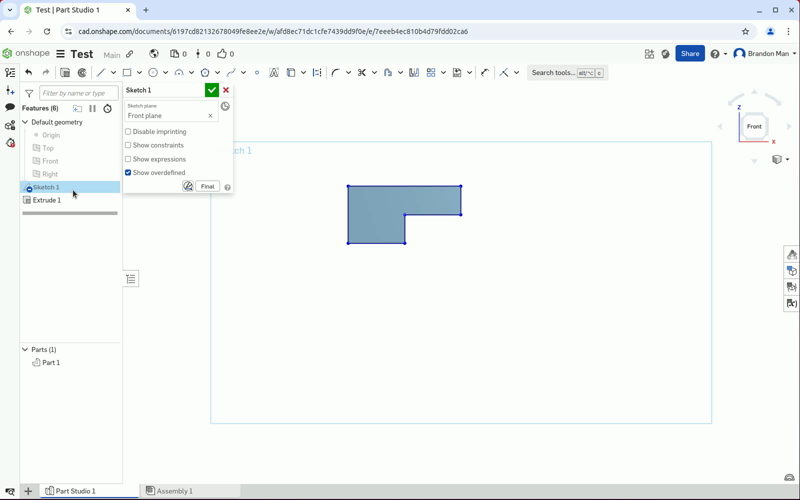
mouse_move(229, 92)
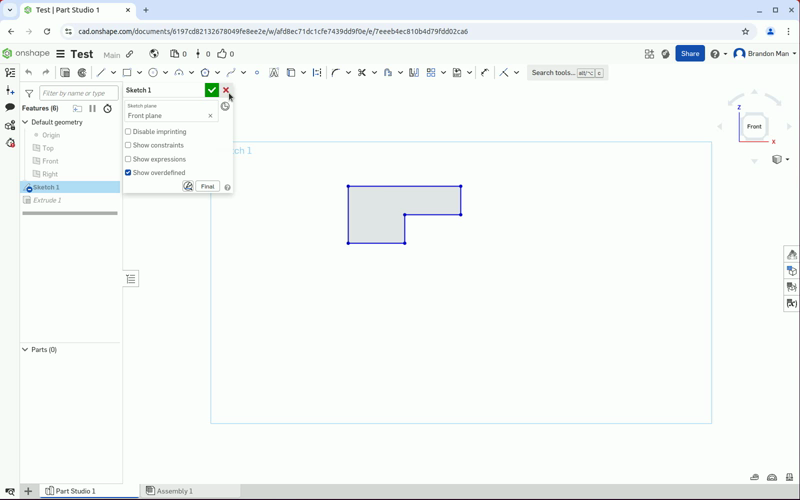
click(229, 92)
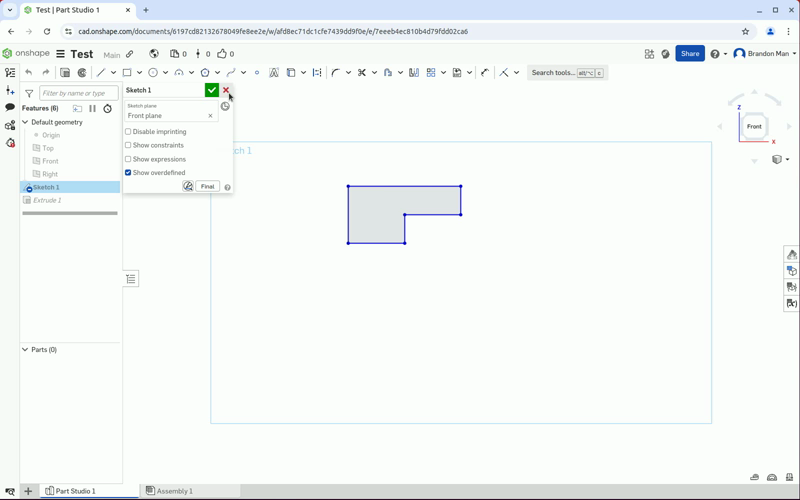
key(shift+s)
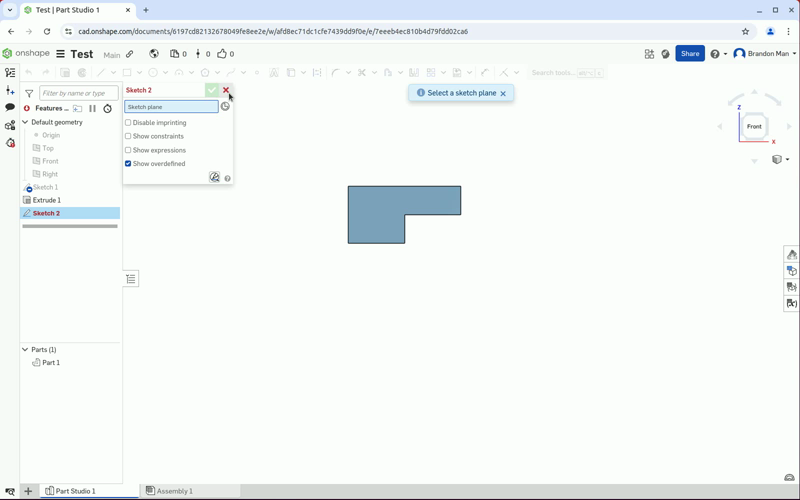
mouse_move(73, 163)
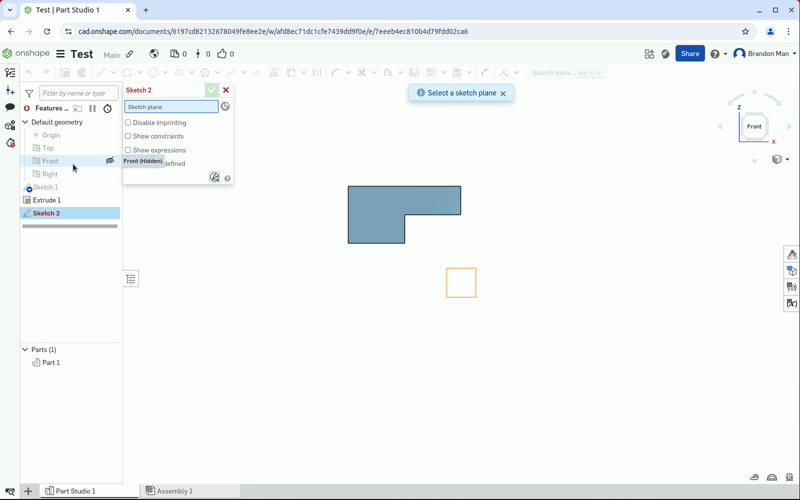
click(73, 163)
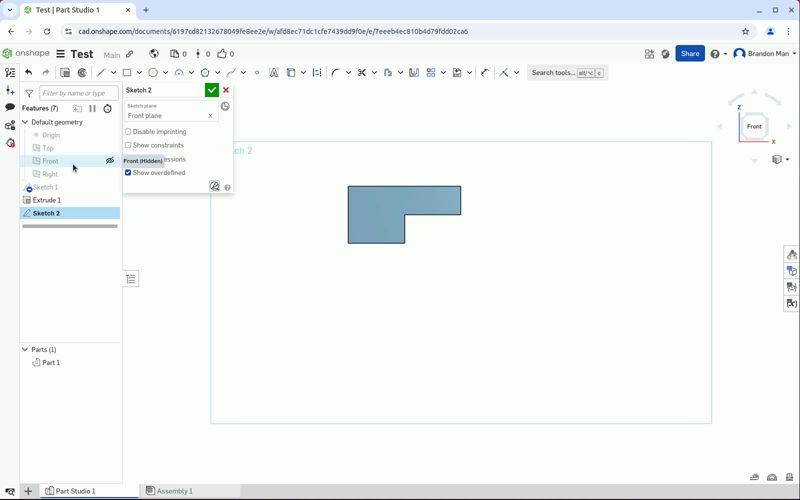
mouse_move(73, 352)
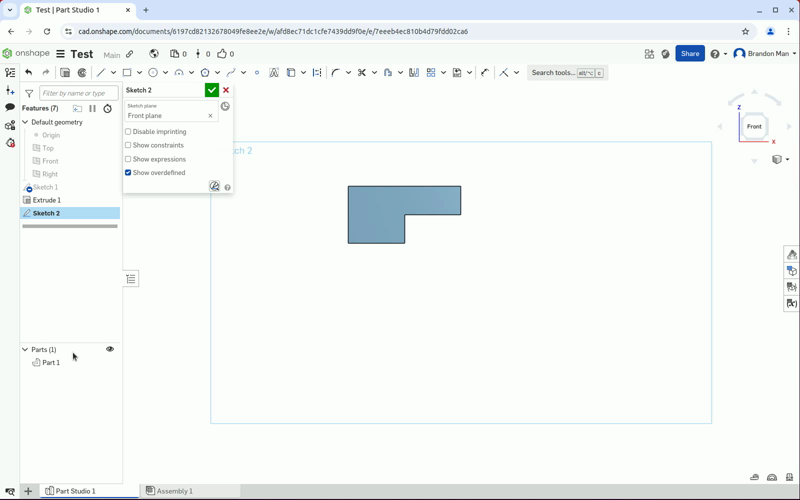
key(y)
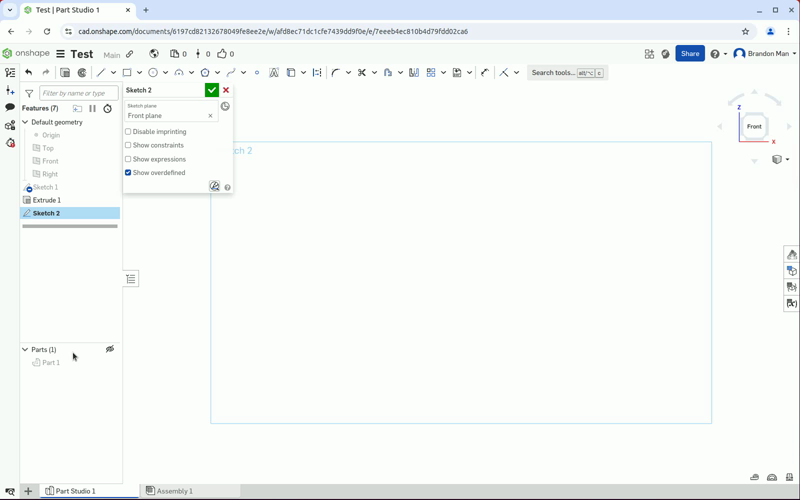
key(l)
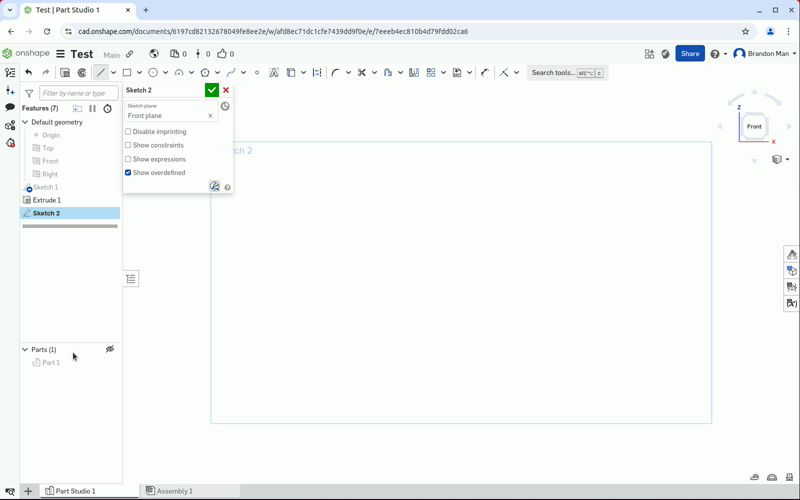
key_down(shift)
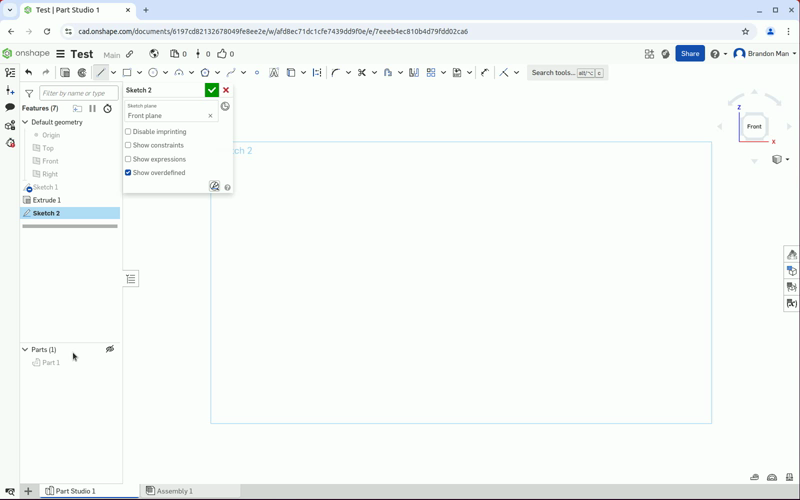
mouse_move(404, 243)
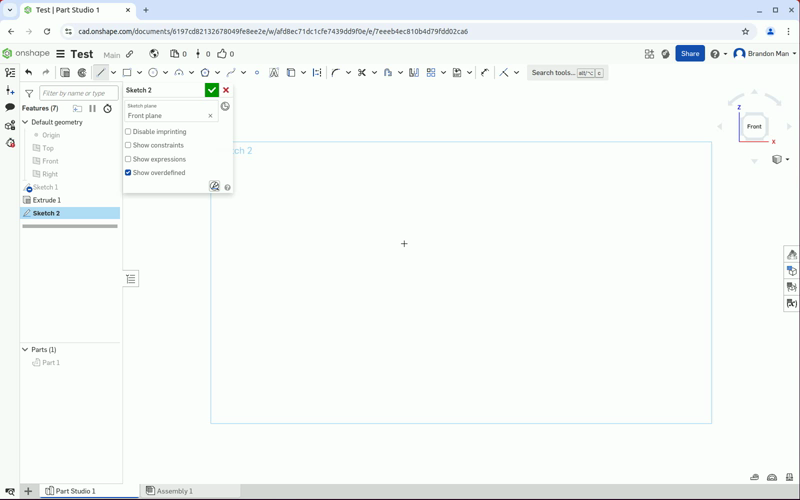
click(404, 243)
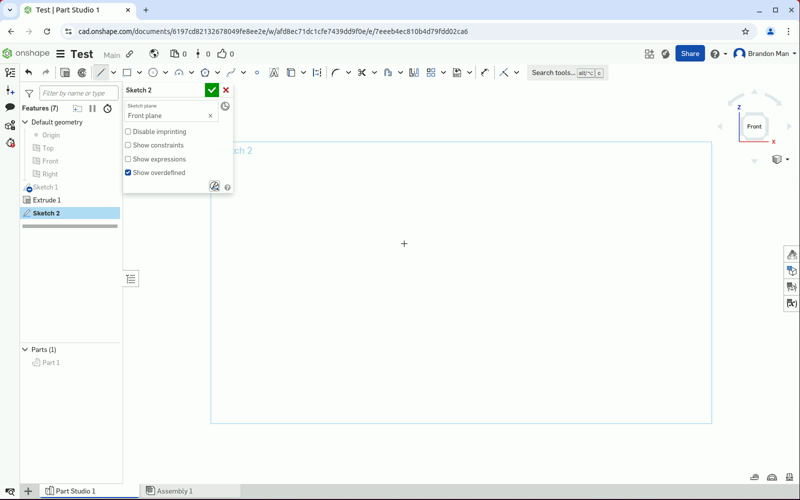
key_up(shift)
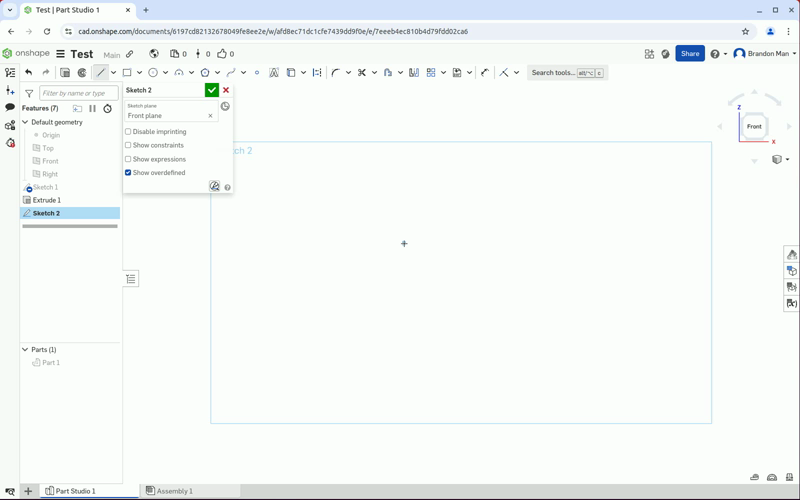
key_down(shift)
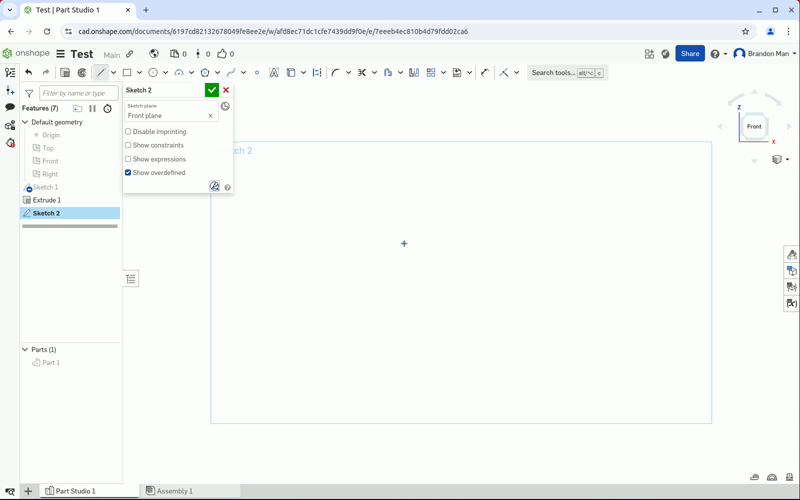
mouse_move(516, 243)
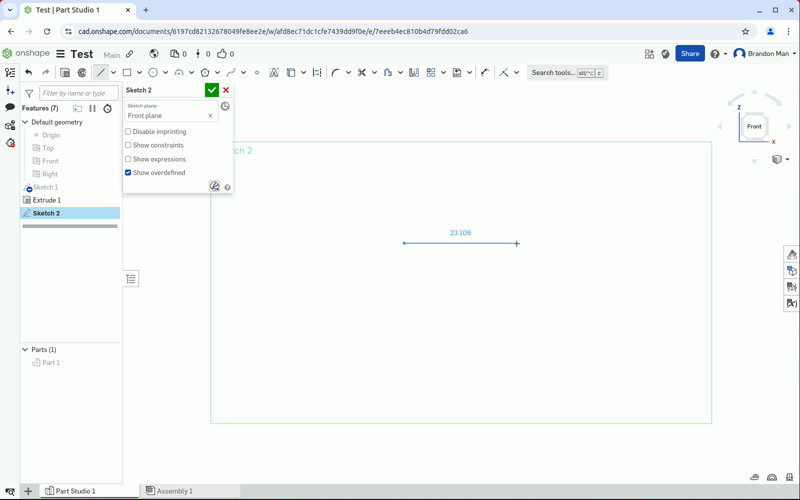
click(516, 243)
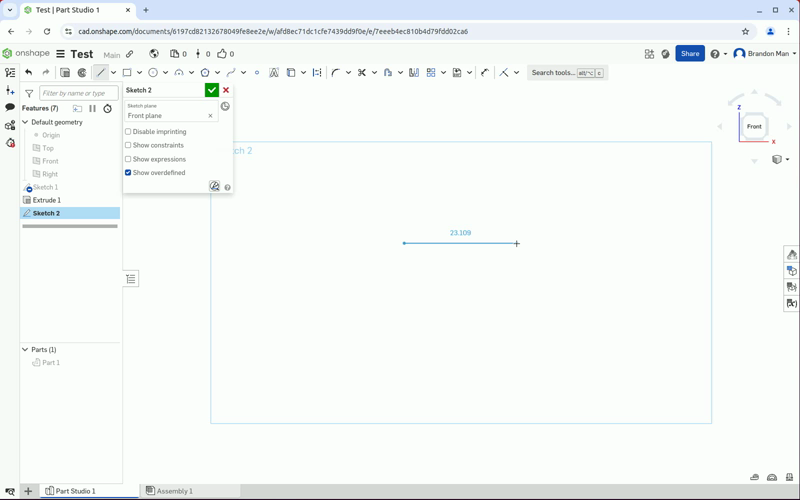
key_up(shift)
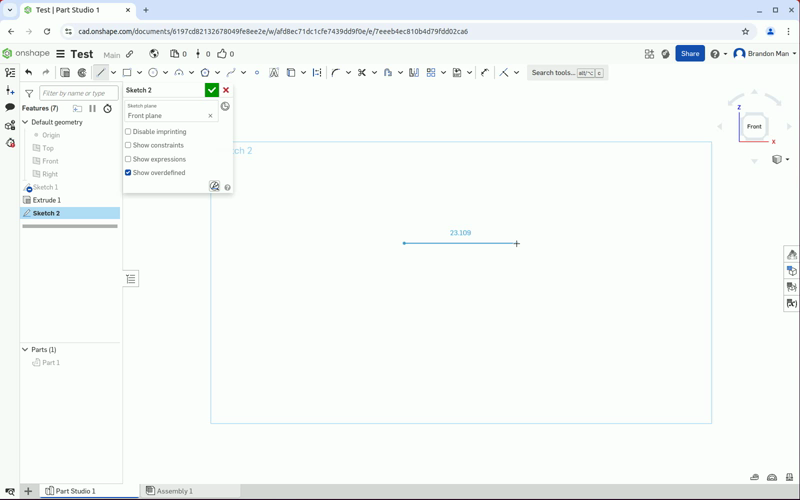
key_down(shift)
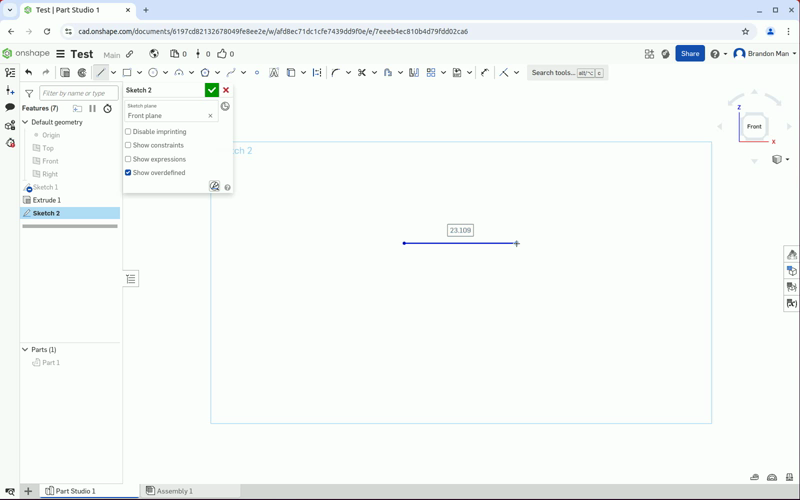
mouse_move(546, 243)
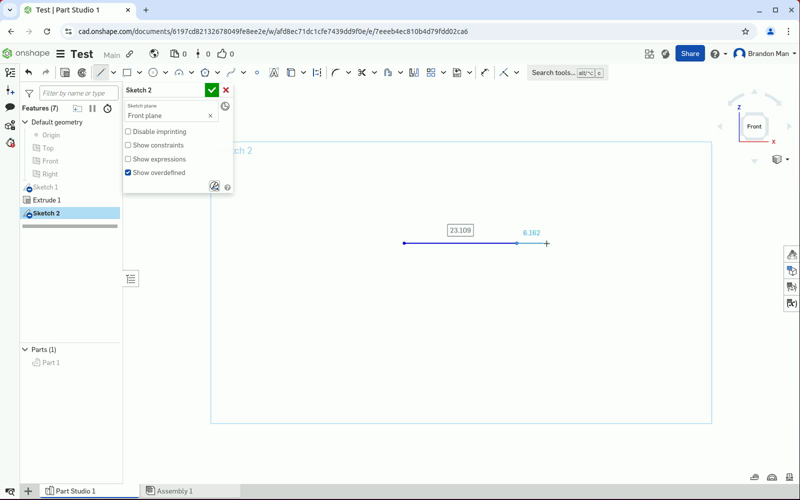
mouse_move(516, 186)
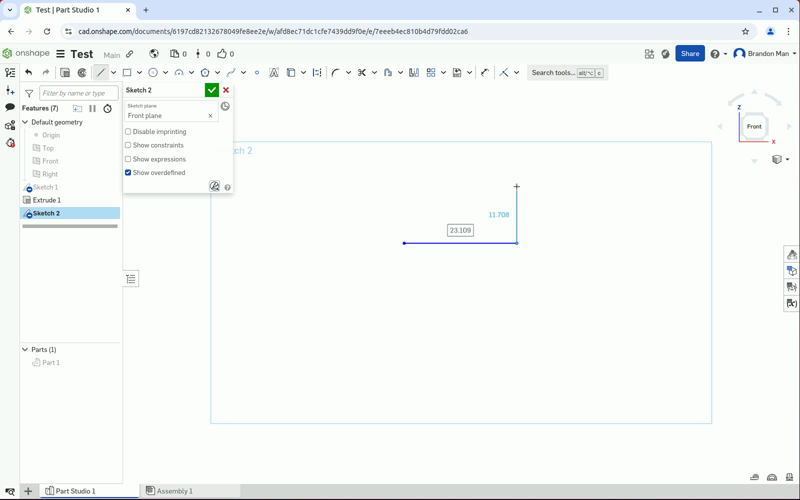
click(516, 186)
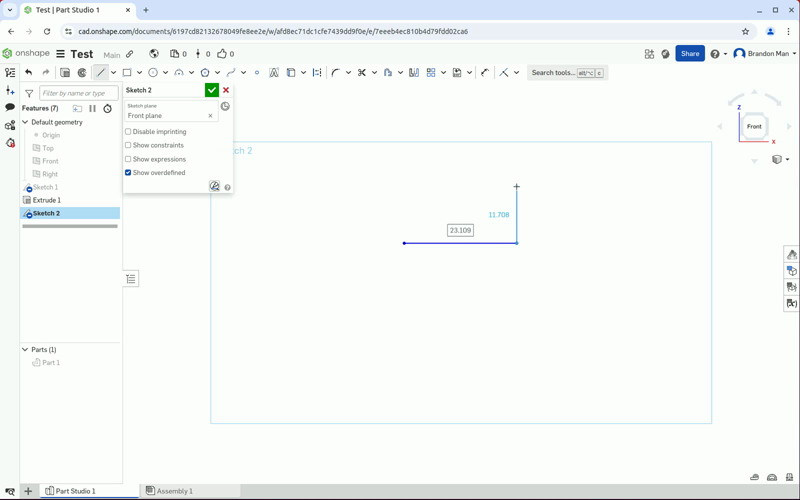
key_up(shift)
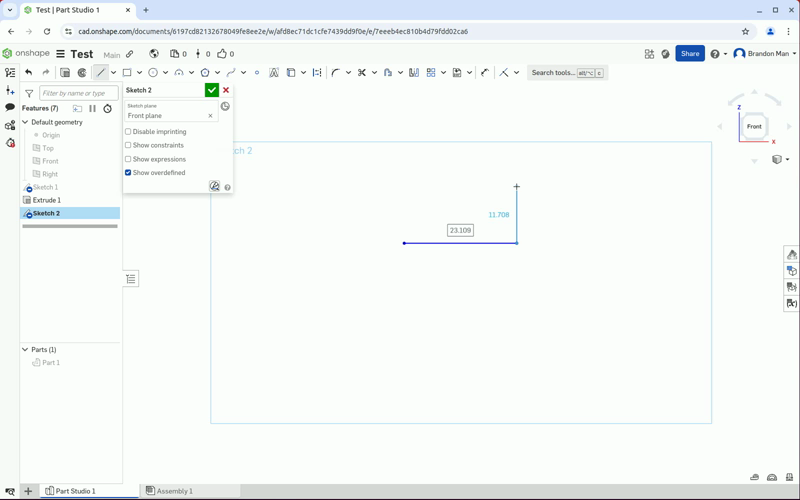
key_down(shift)
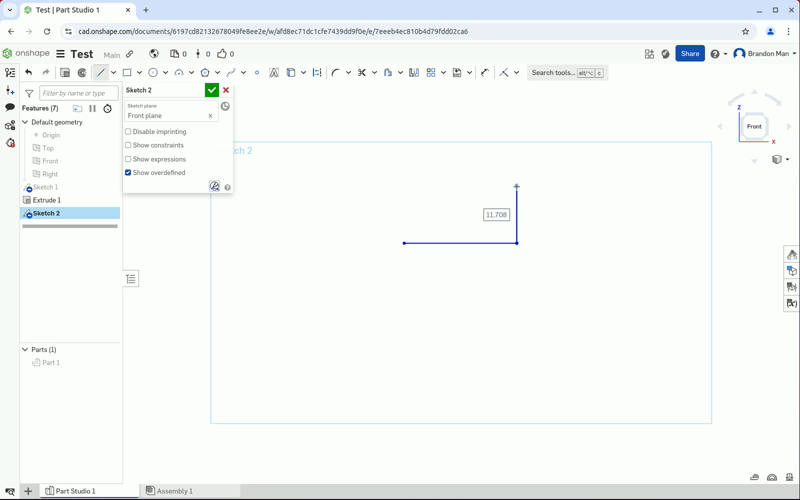
mouse_move(546, 186)
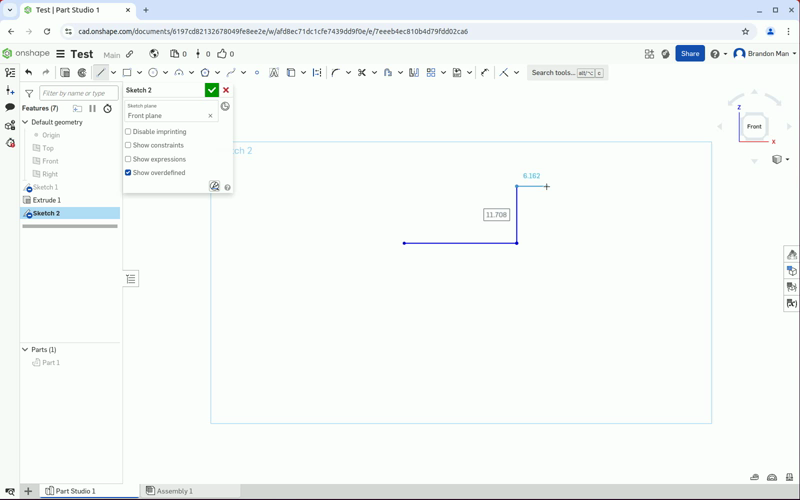
mouse_move(461, 186)
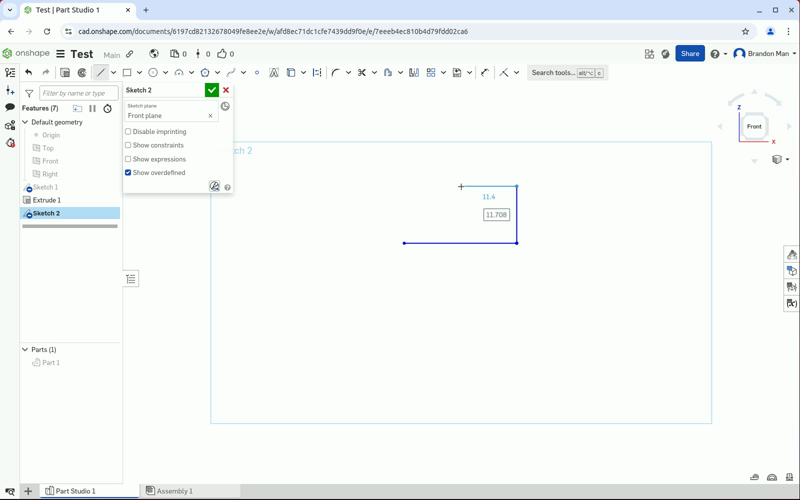
click(461, 186)
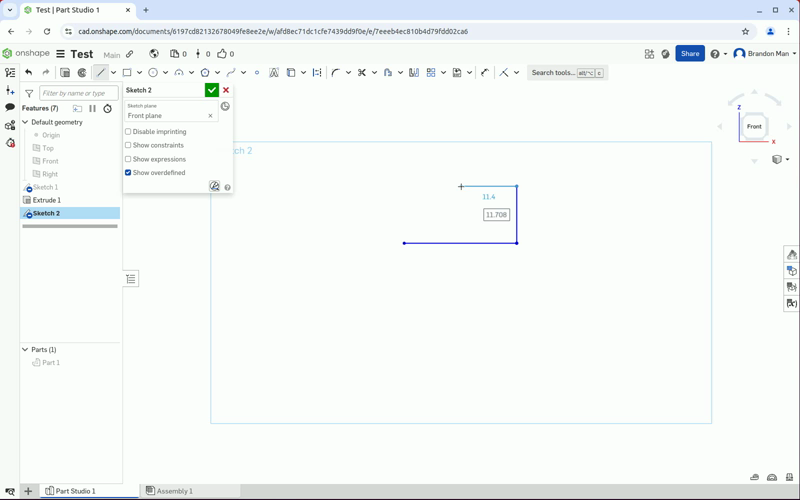
key_up(shift)
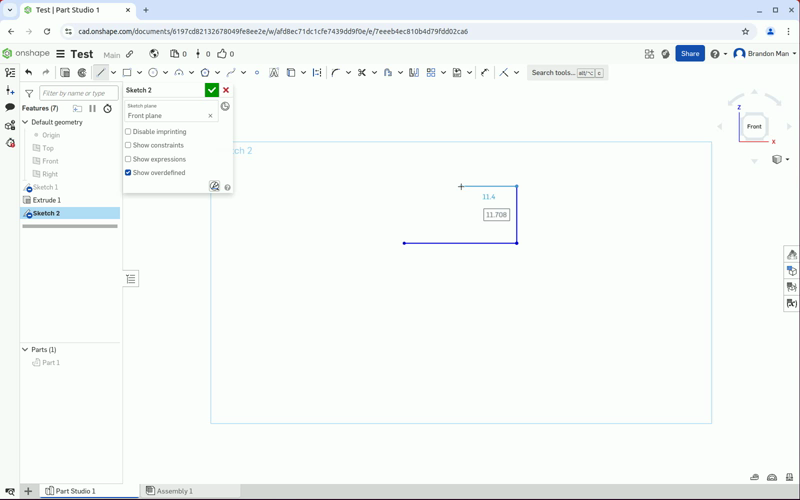
key_down(shift)
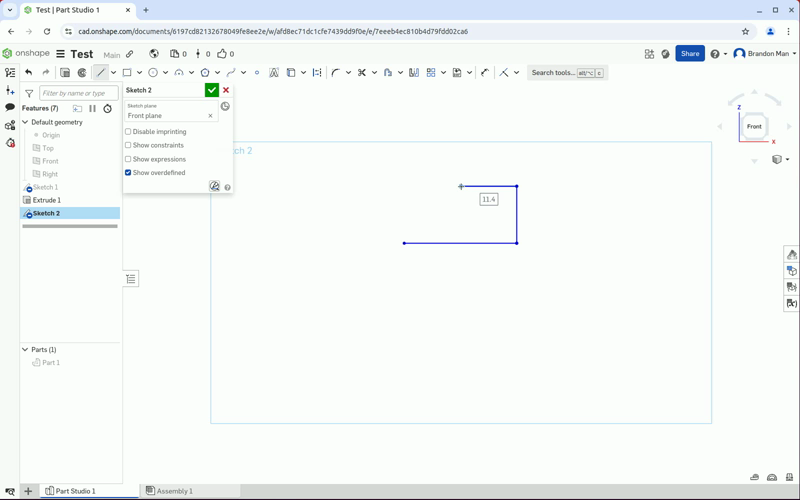
mouse_move(491, 186)
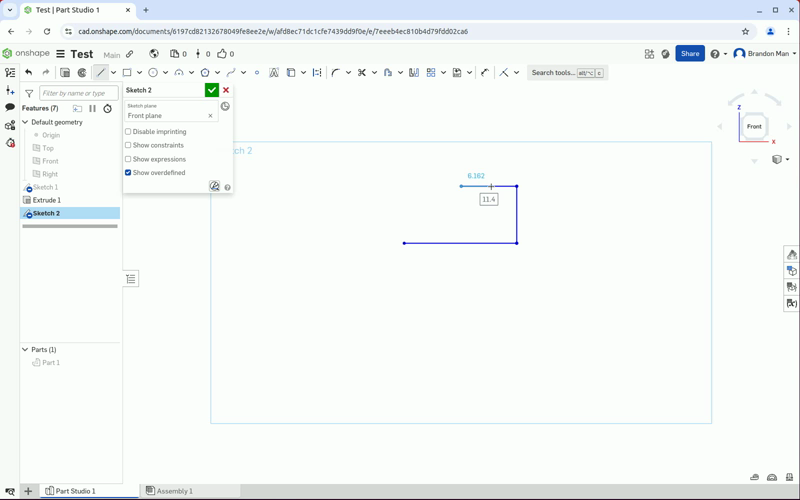
mouse_move(461, 214)
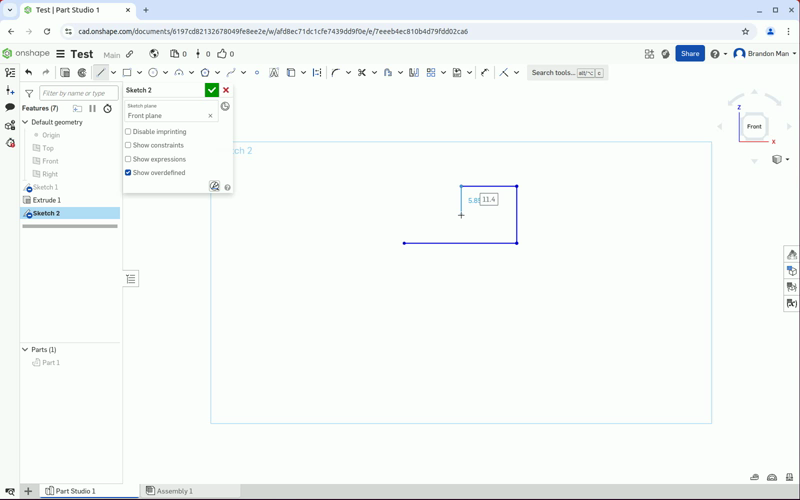
click(461, 214)
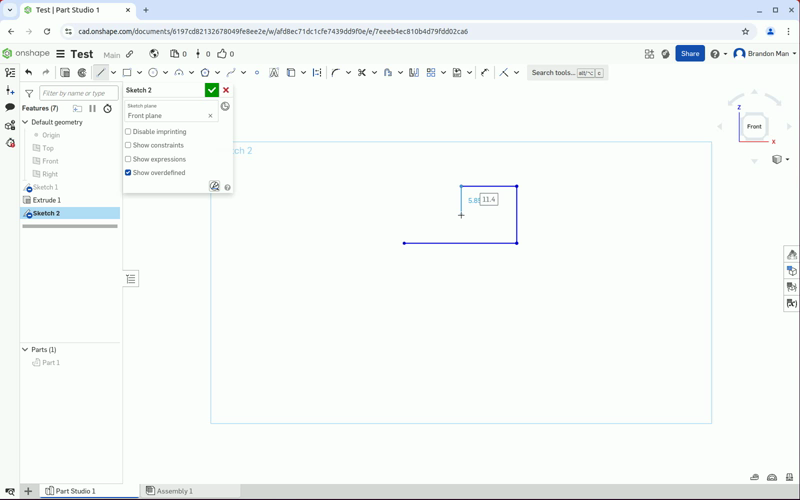
key_up(shift)
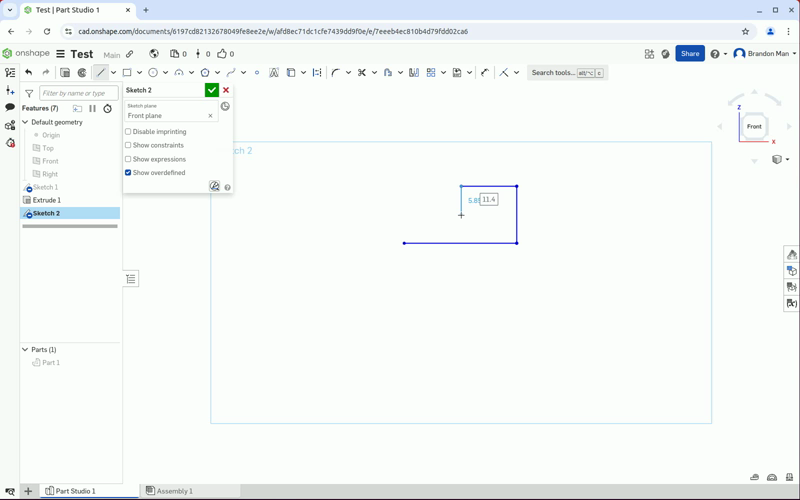
key_down(shift)
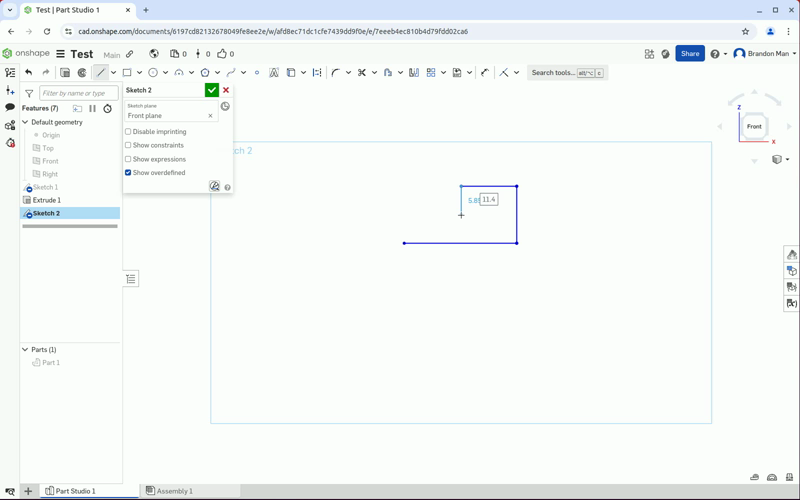
mouse_move(491, 214)
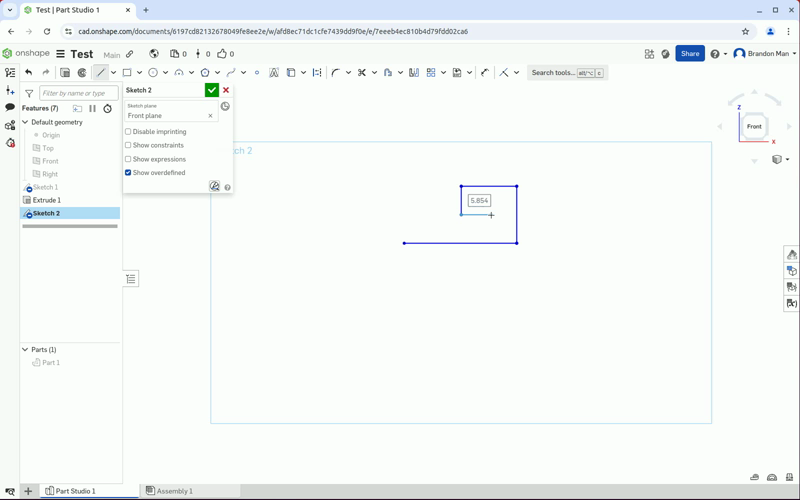
mouse_move(404, 214)
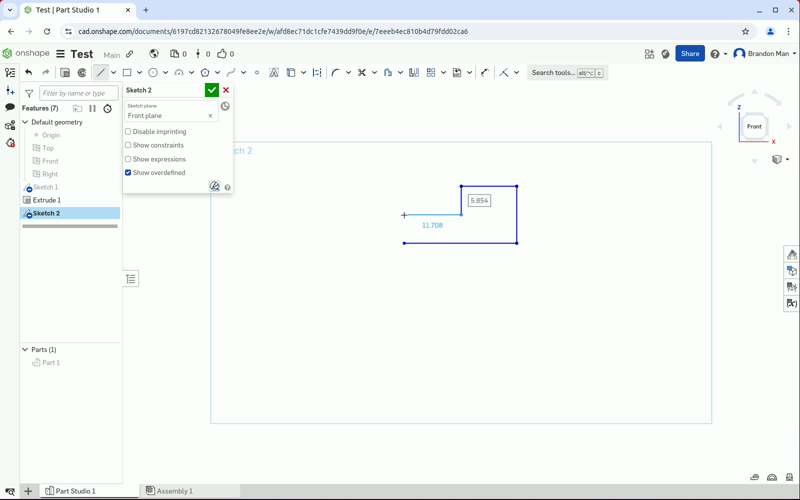
click(404, 214)
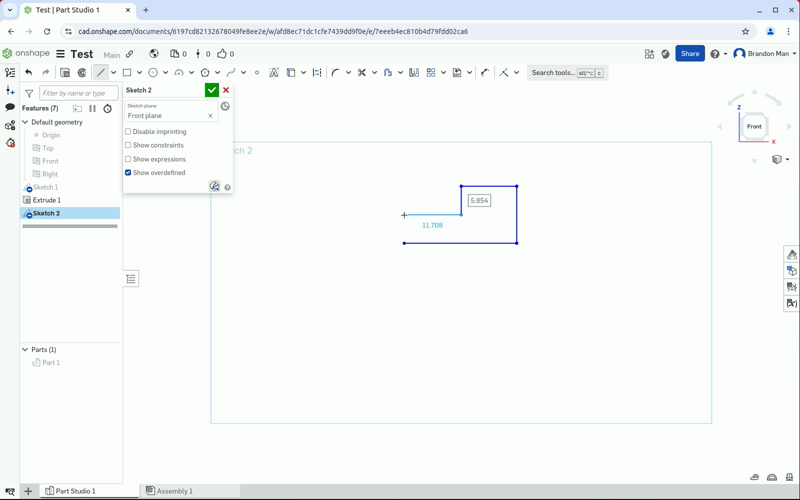
key_up(shift)
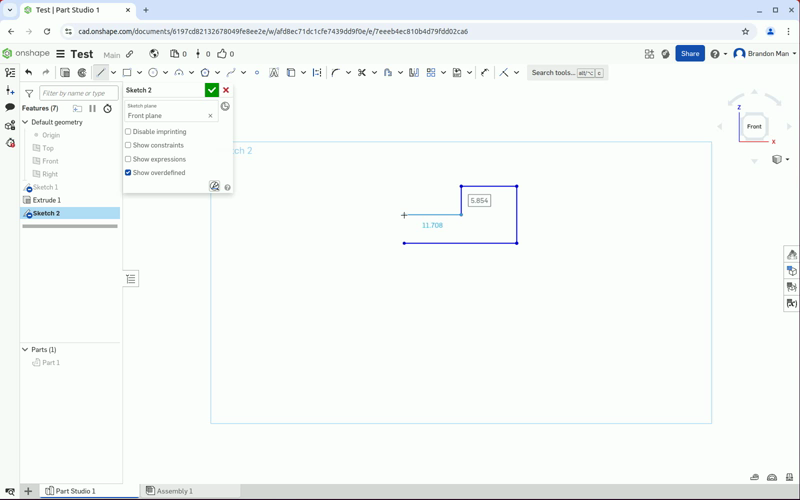
mouse_move(434, 214)
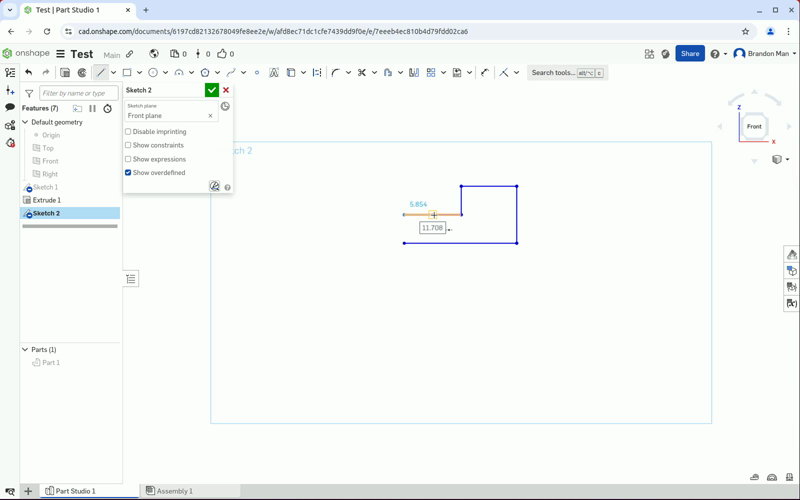
key_down(shift)
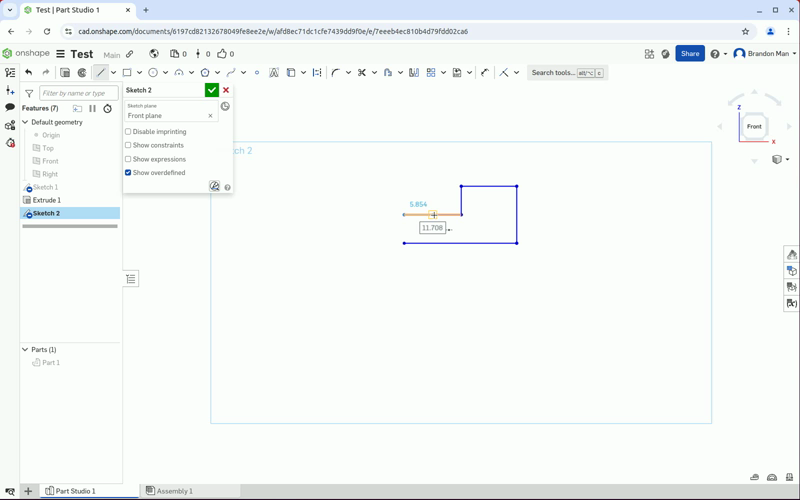
mouse_move(404, 243)
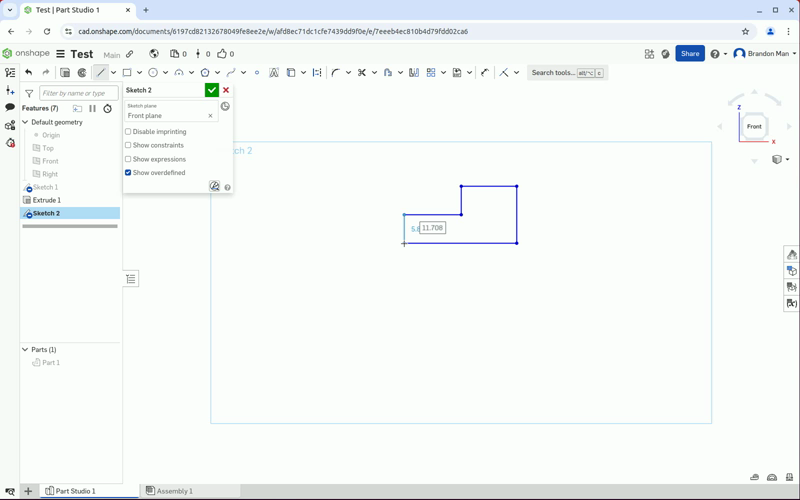
key_up(shift)
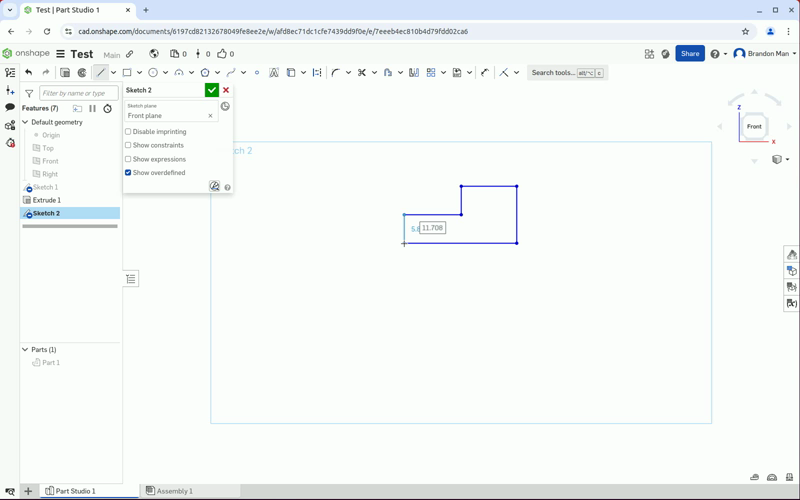
click(404, 243)
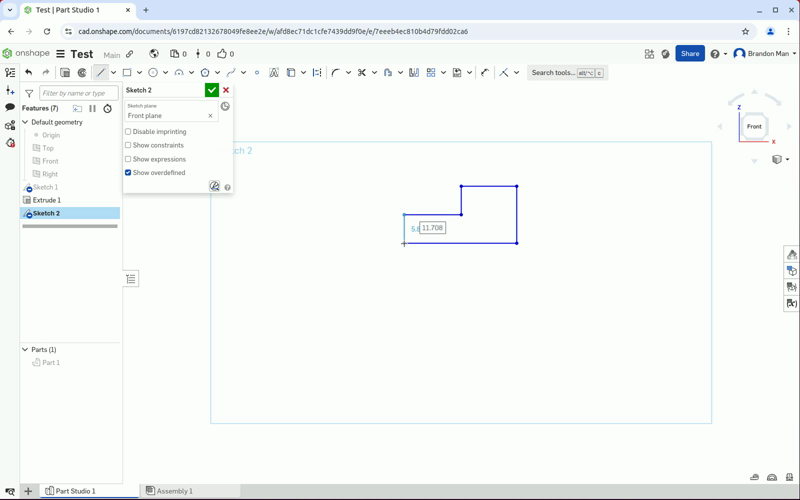
key(esc)
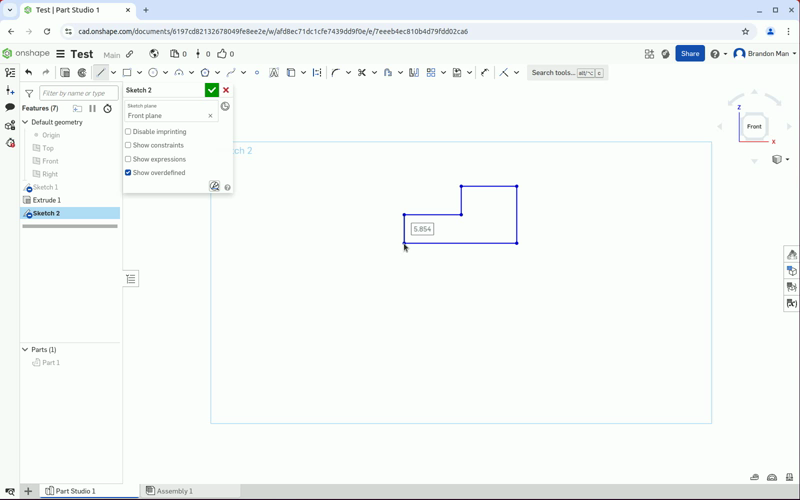
mouse_move(462, 219)
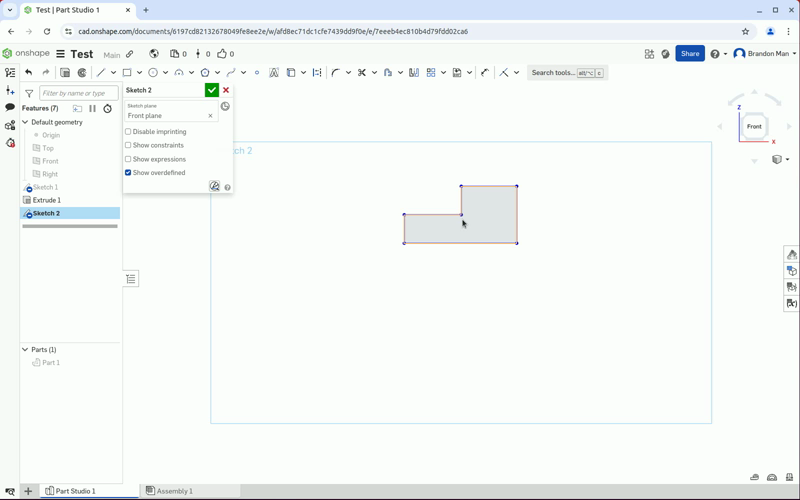
click(462, 219)
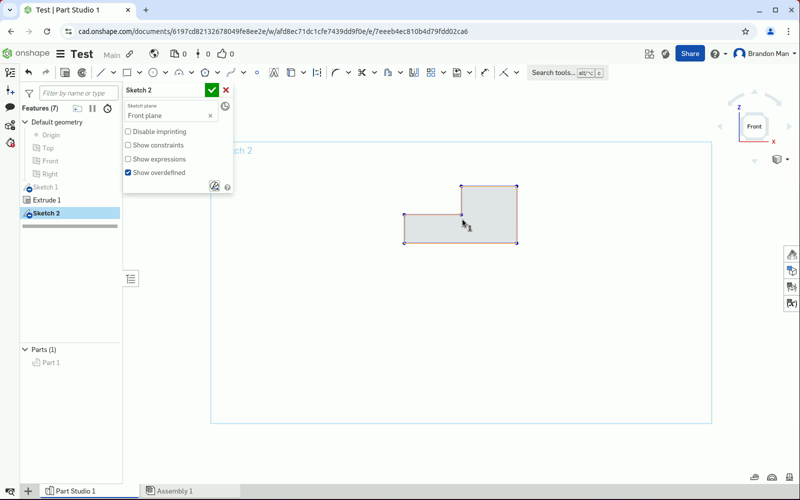
mouse_move(73, 352)
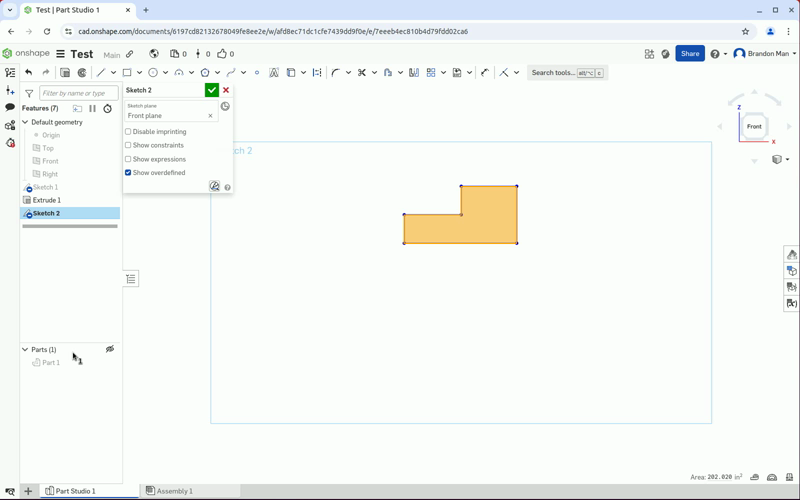
key(shift+y)
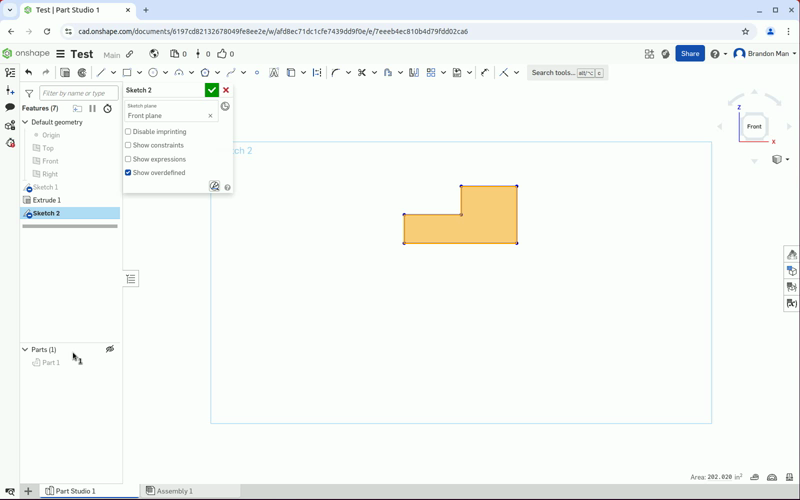
key(shift+e)
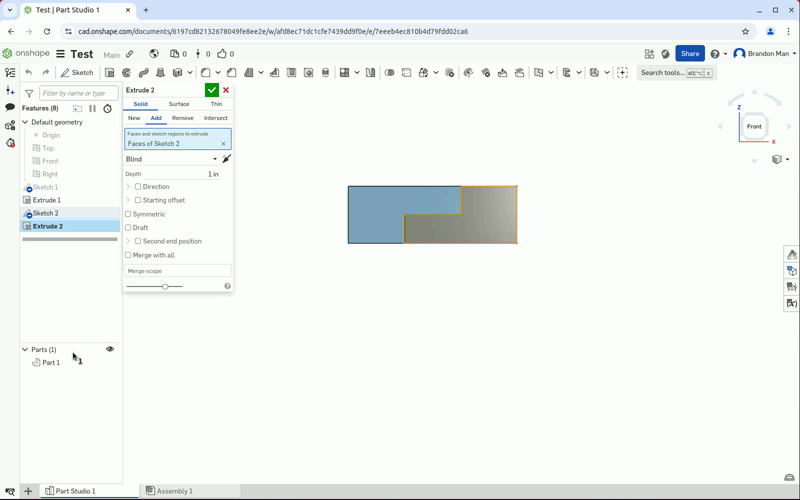
mouse_move(143, 106)
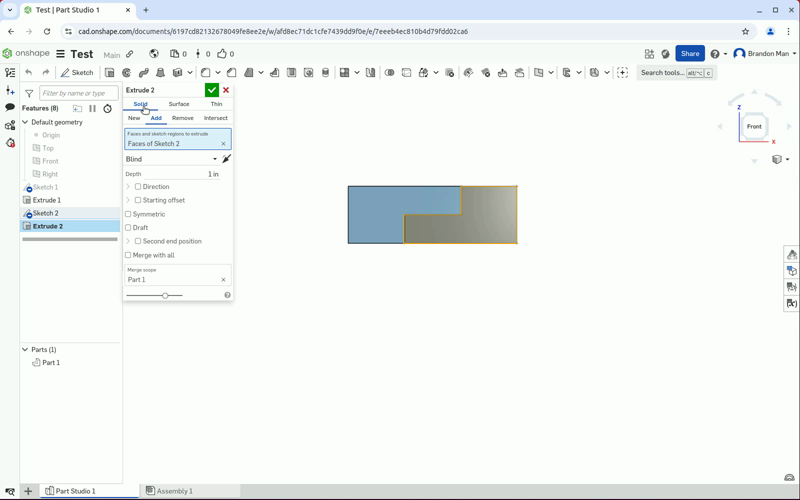
click(143, 106)
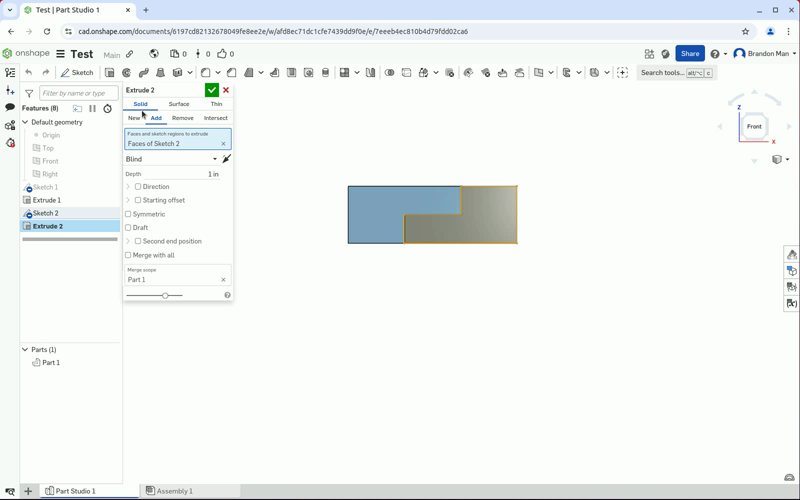
mouse_move(137, 120)
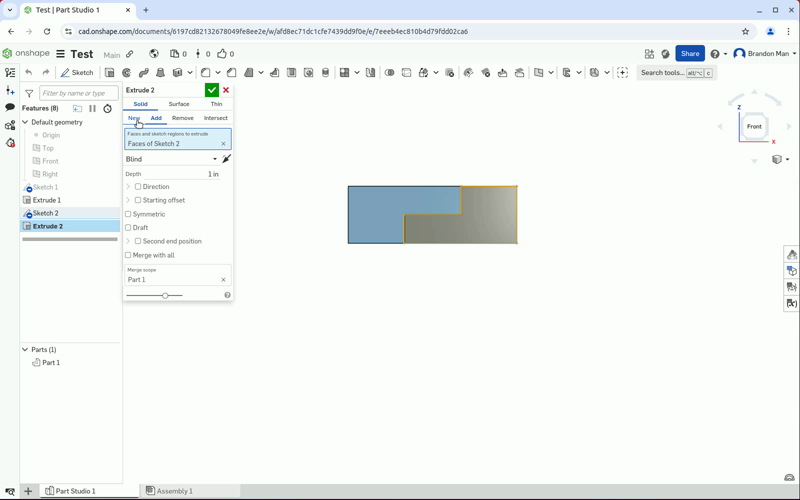
click(137, 120)
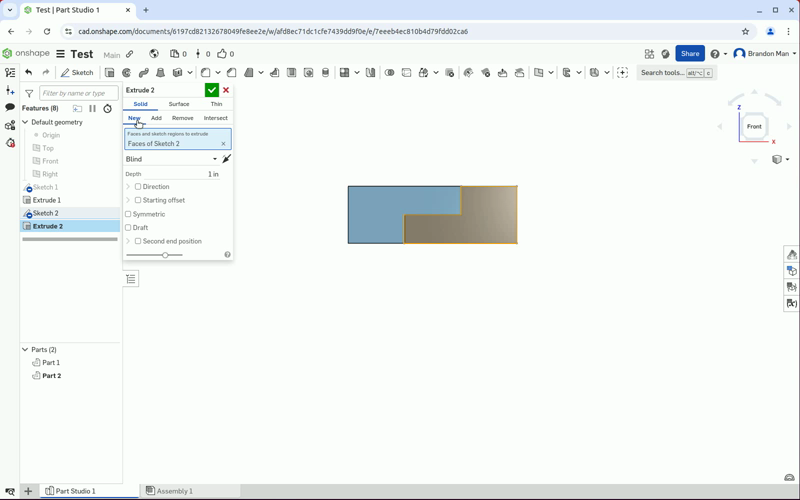
key(tab, 4)
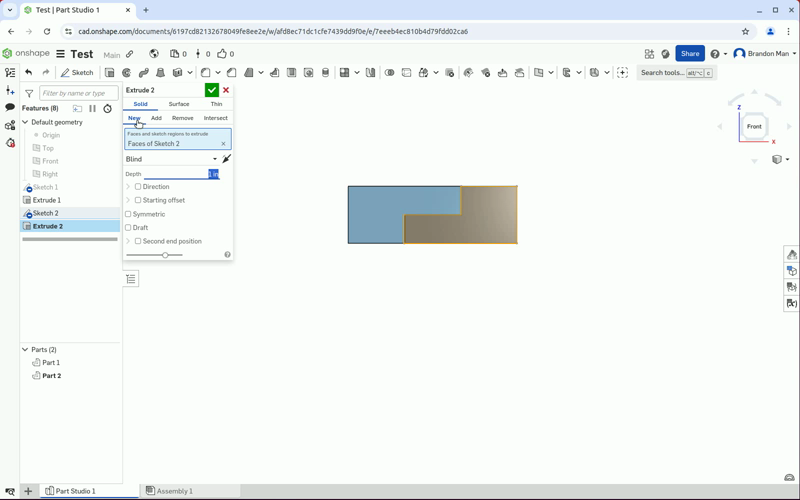
text(5.777)
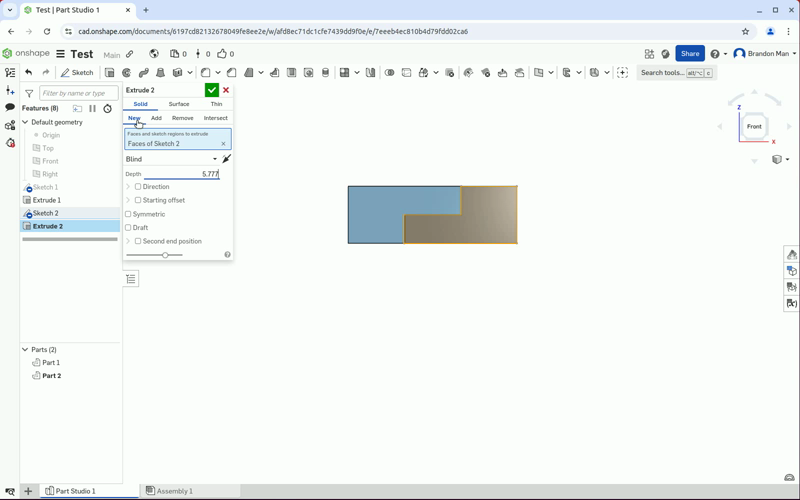
key(enter)
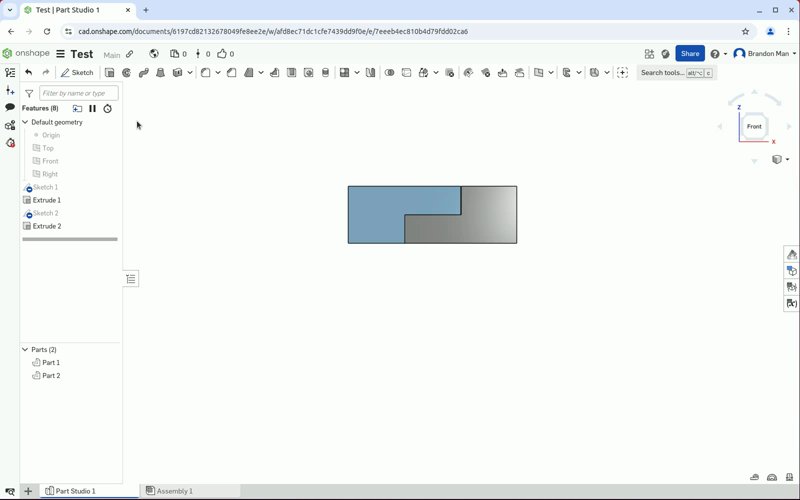
key(shift+h)
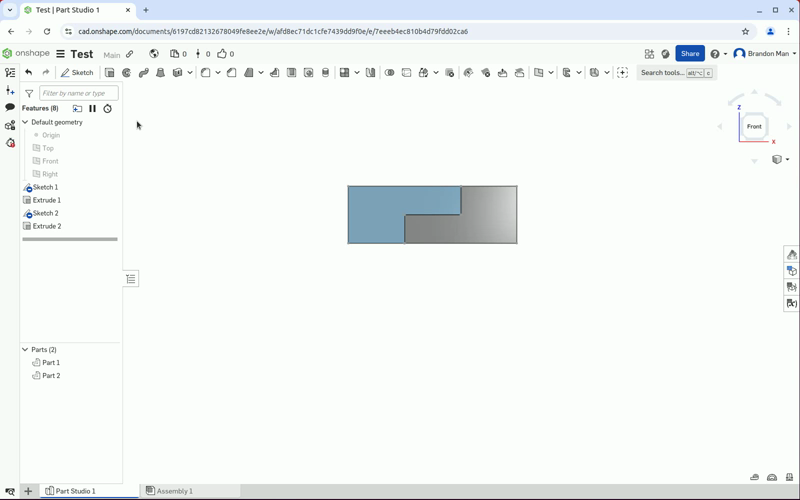
key(shift+h)
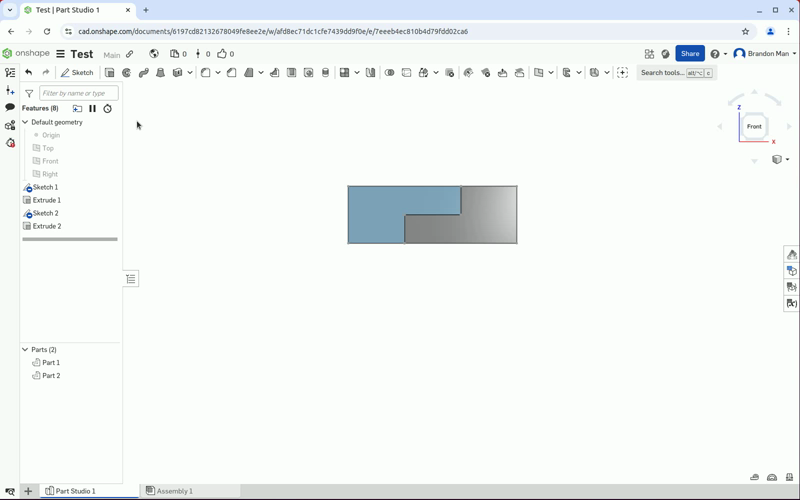
key(shift+7)
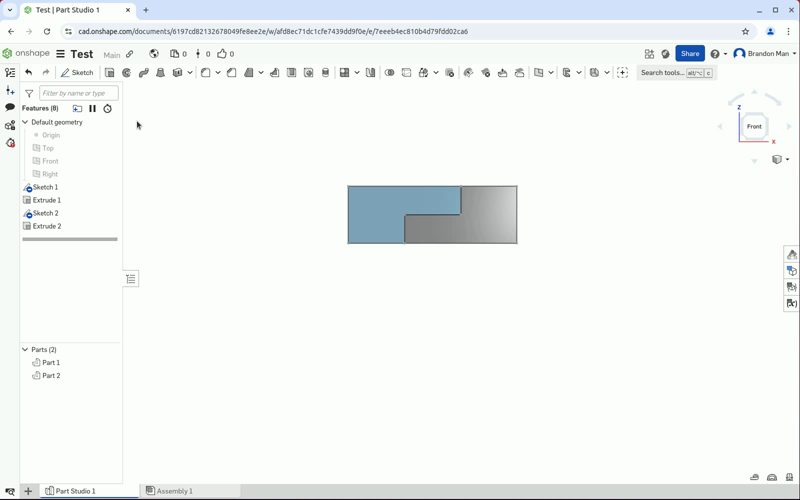
key(left, 2)
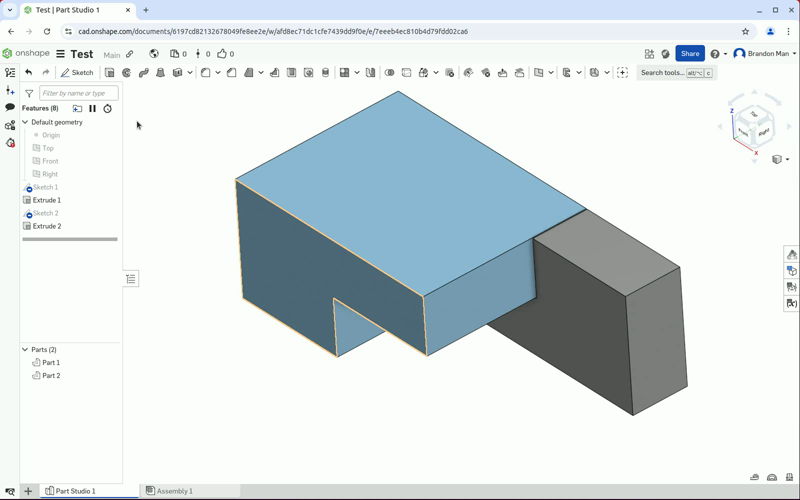
key(down, 2)
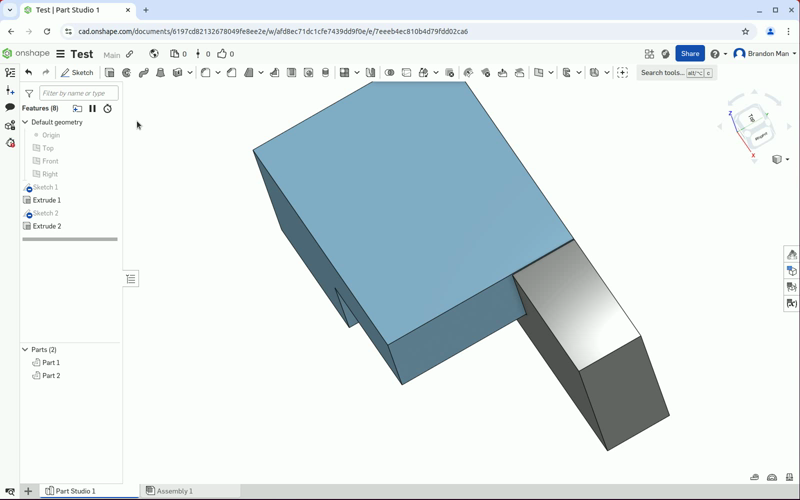
key(up, 2)
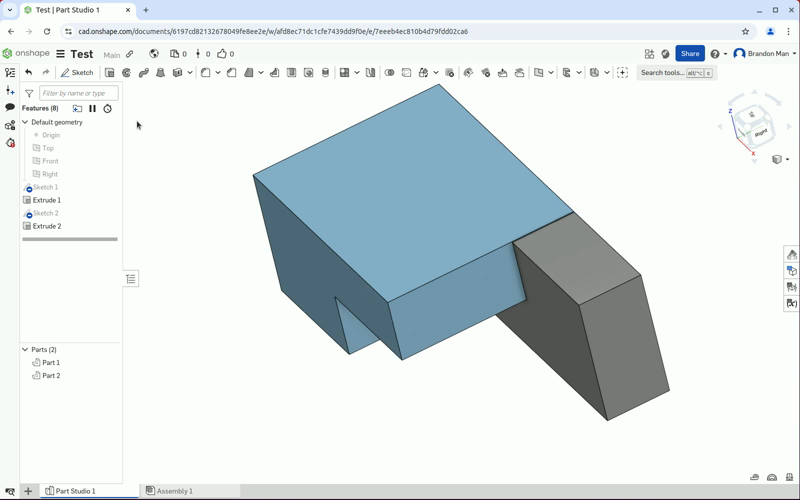
key(right, 2)
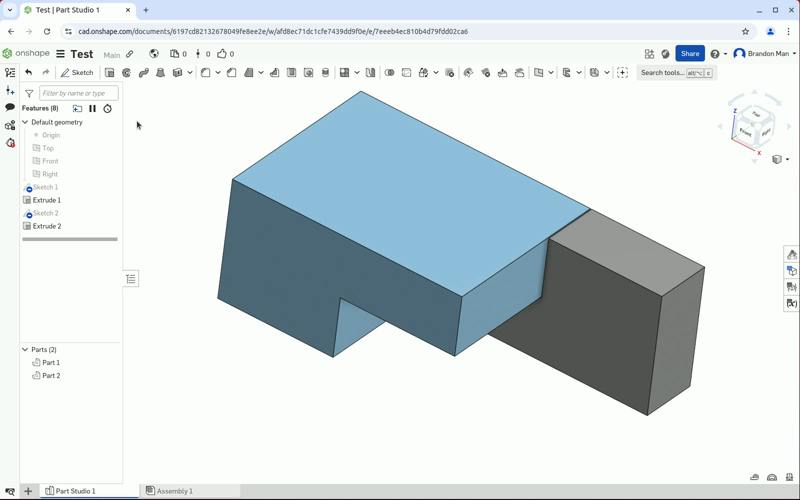
mouse_move(73, 189)
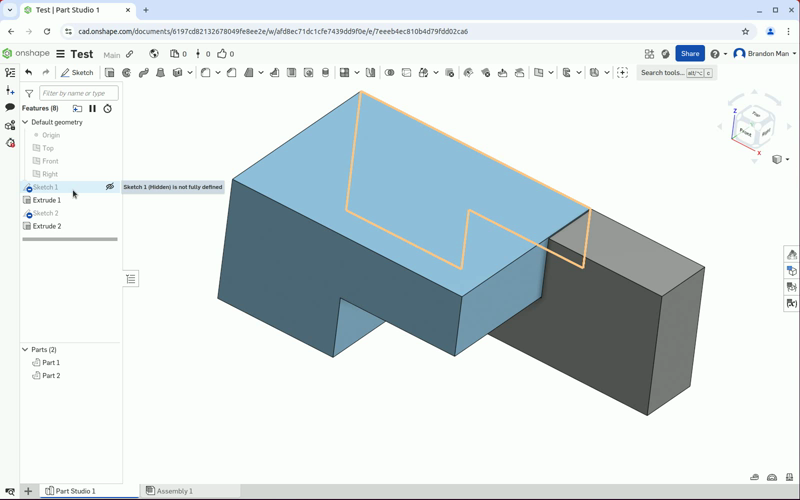
click(73, 189)